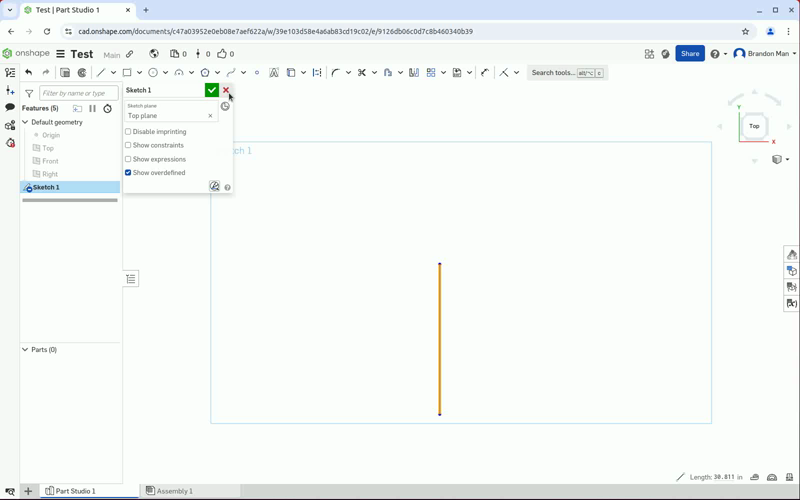
key(shift+h)
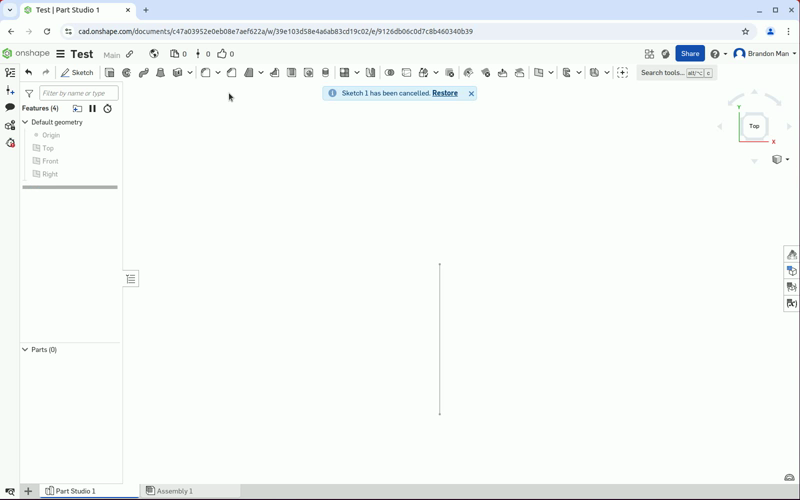
mouse_move(73, 352)
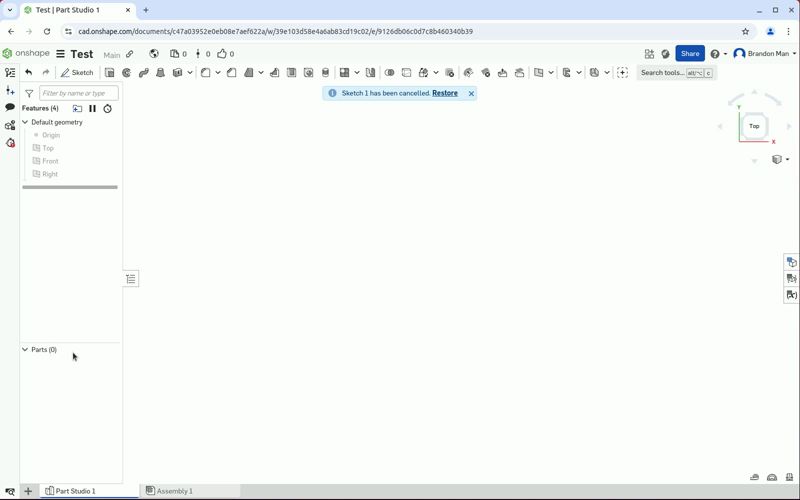
key(y)
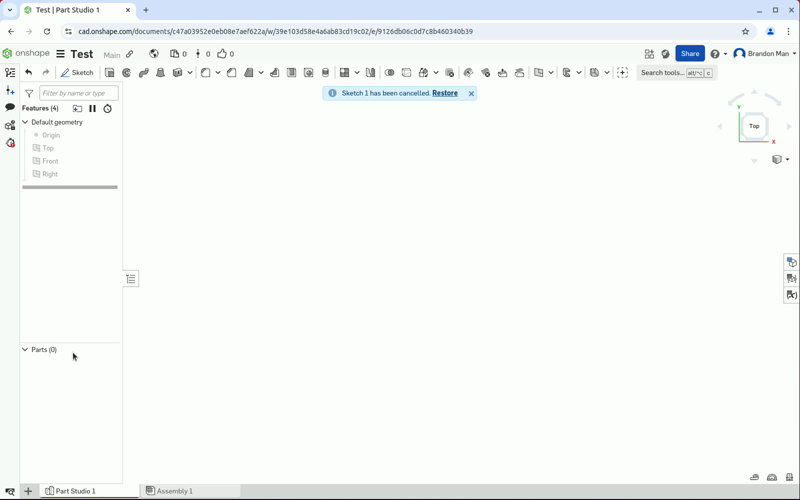
key(shift+p)
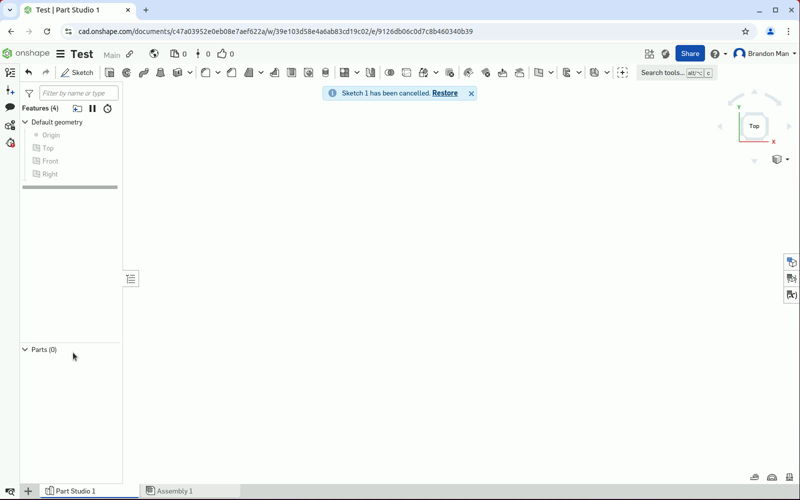
key(space)
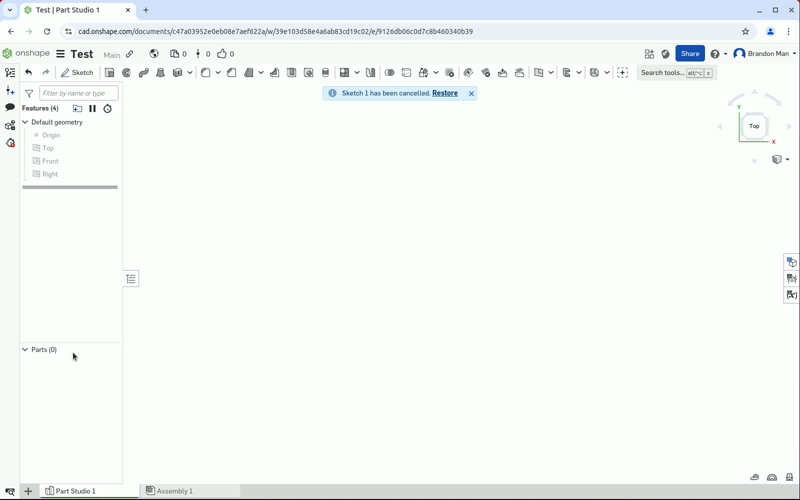
key_down(shift)
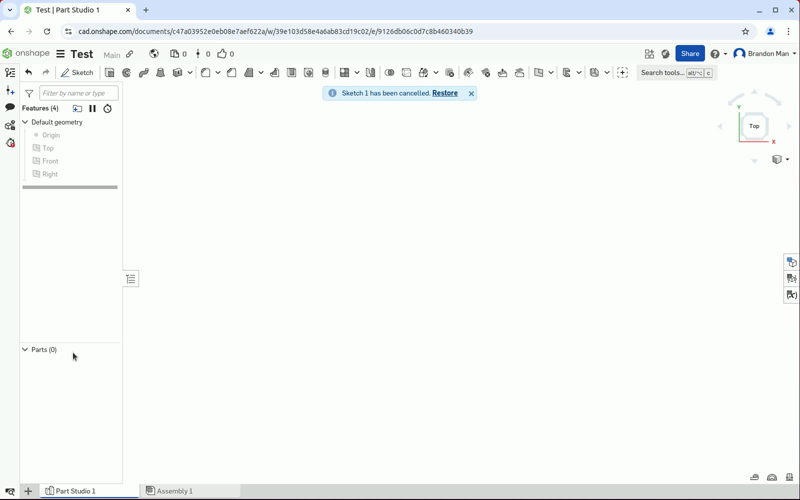
key(up)
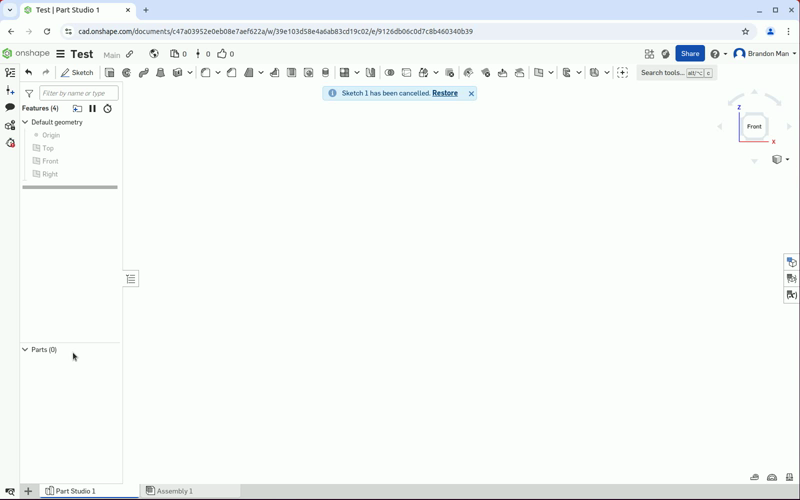
key_up(shift)
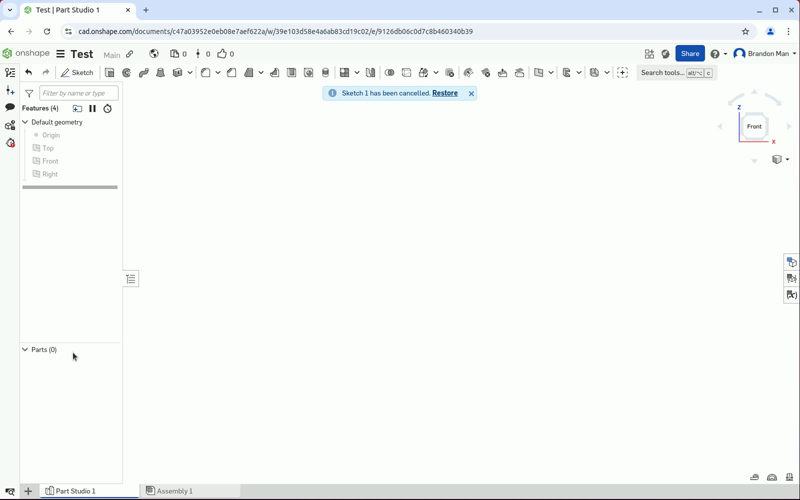
key(space)
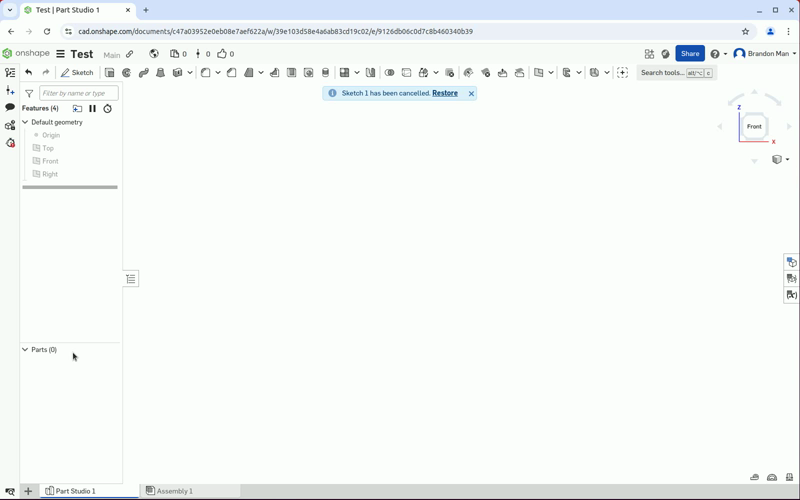
key_down(shift)
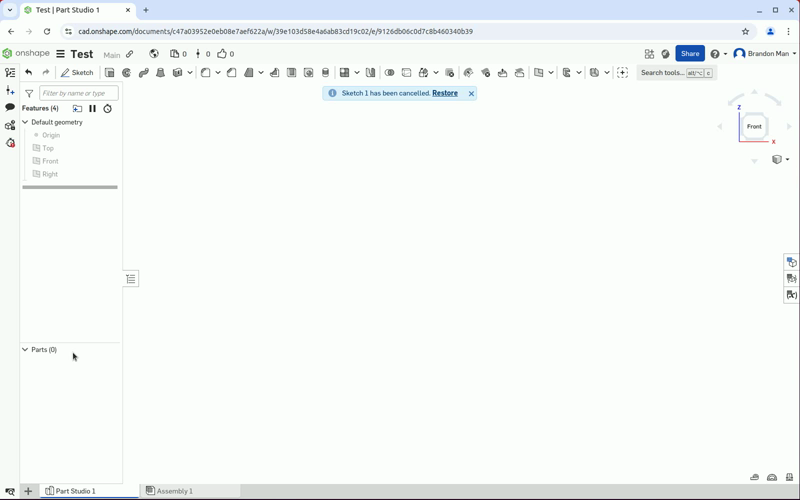
key(left)
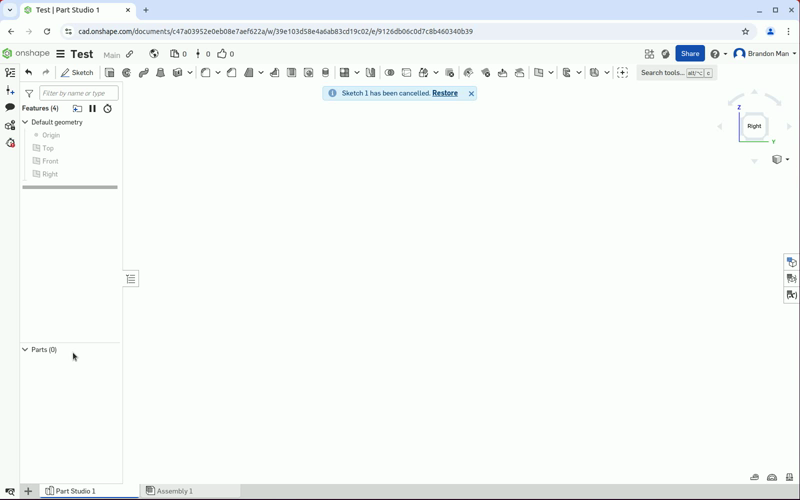
key_up(shift)
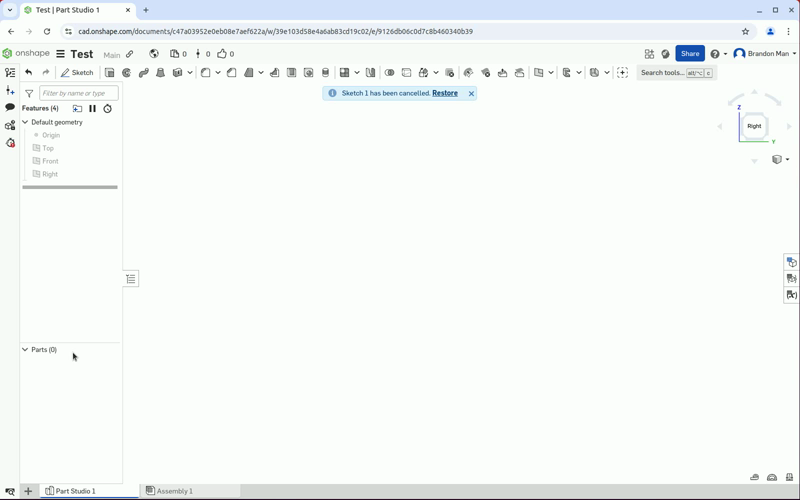
mouse_move(73, 352)
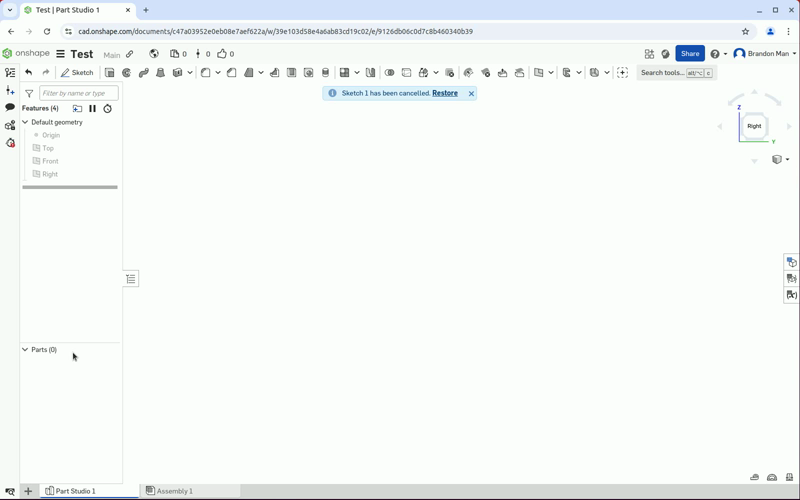
key(shift+y)
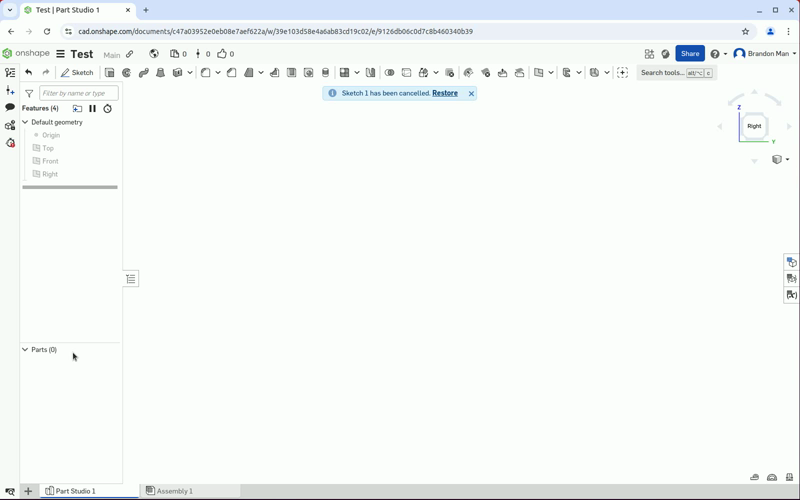
key(shift+s)
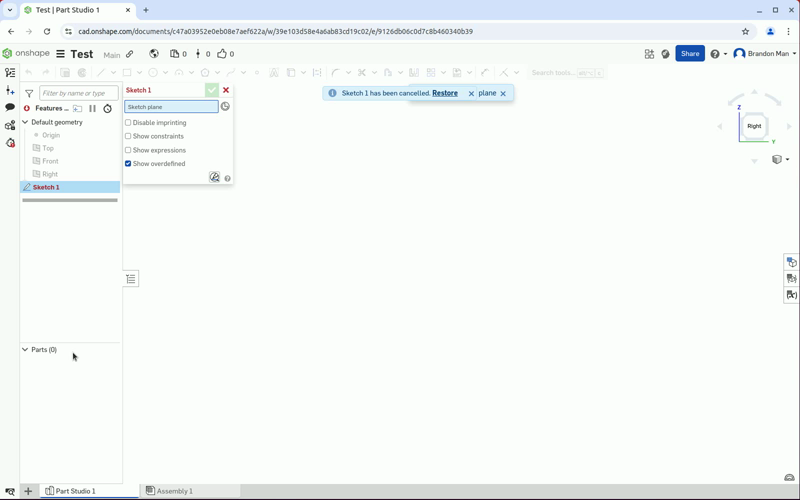
mouse_move(73, 176)
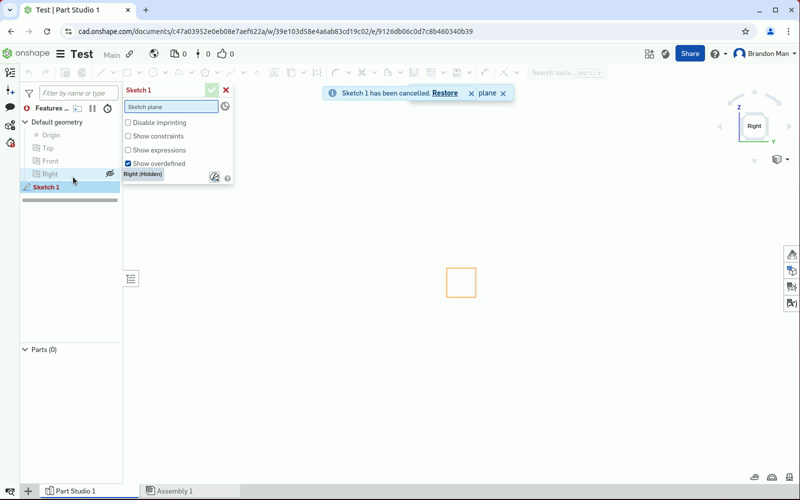
click(73, 176)
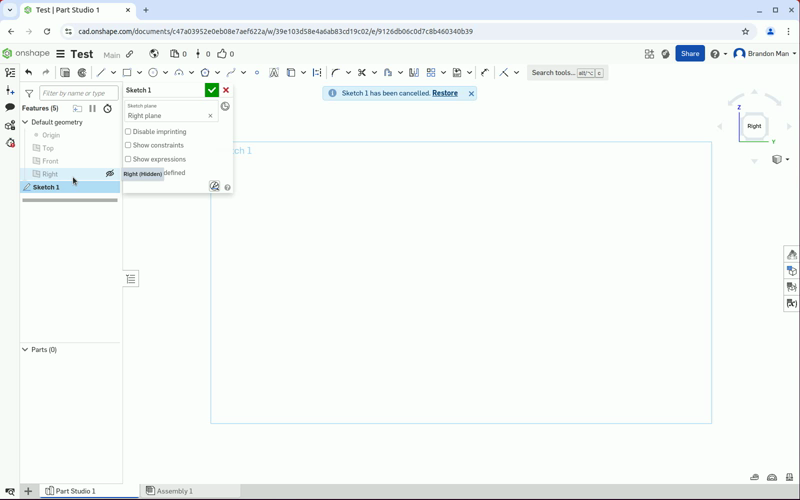
mouse_move(73, 352)
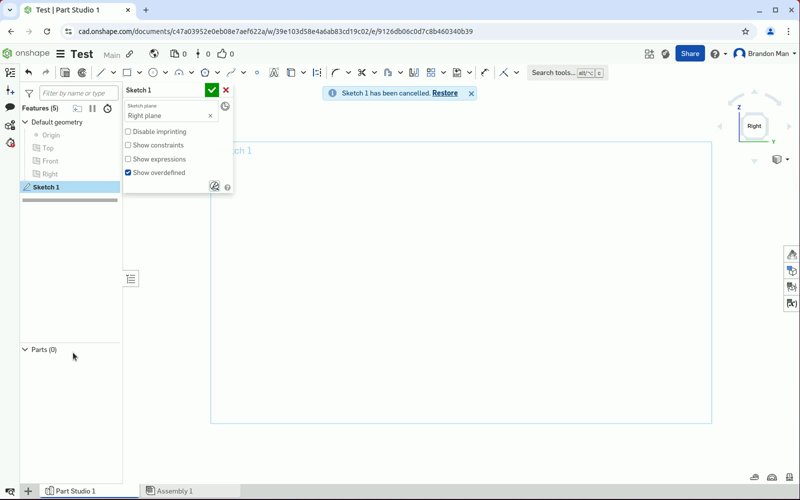
key(y)
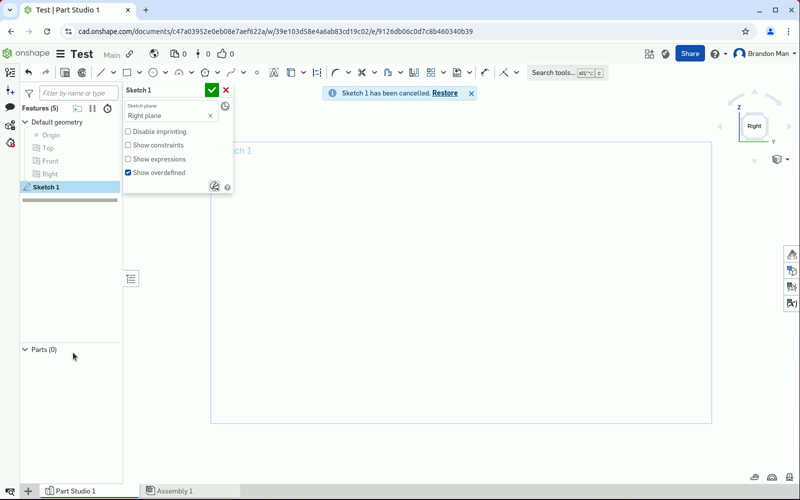
key(l)
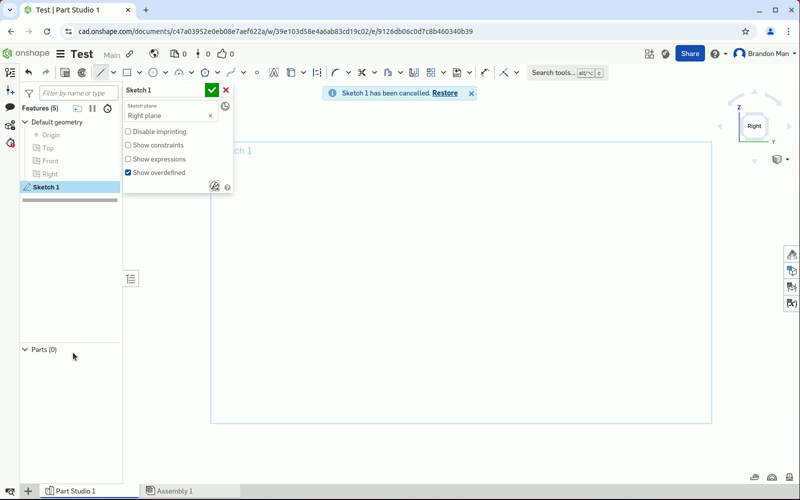
key_down(shift)
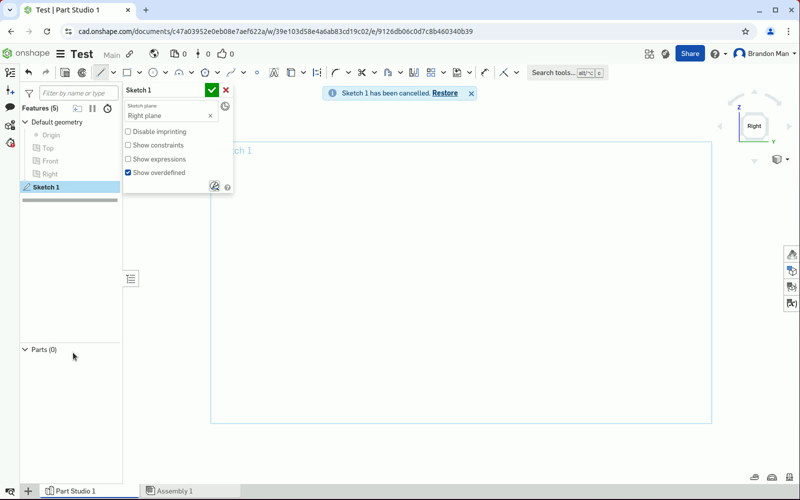
mouse_move(404, 349)
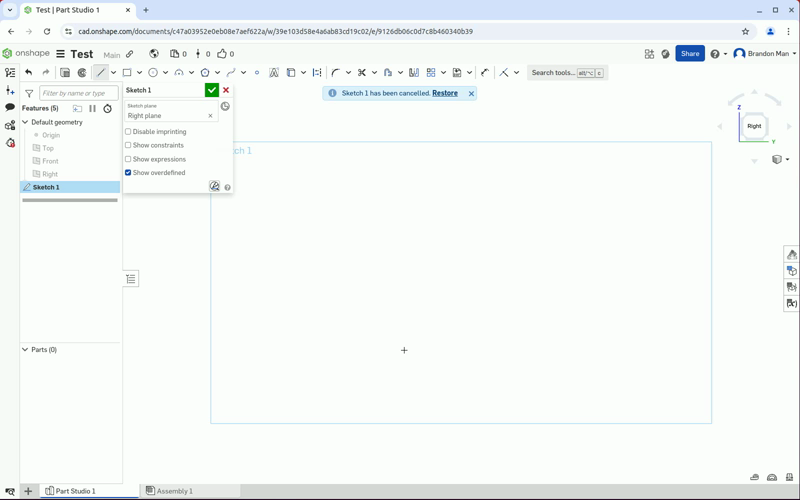
click(404, 349)
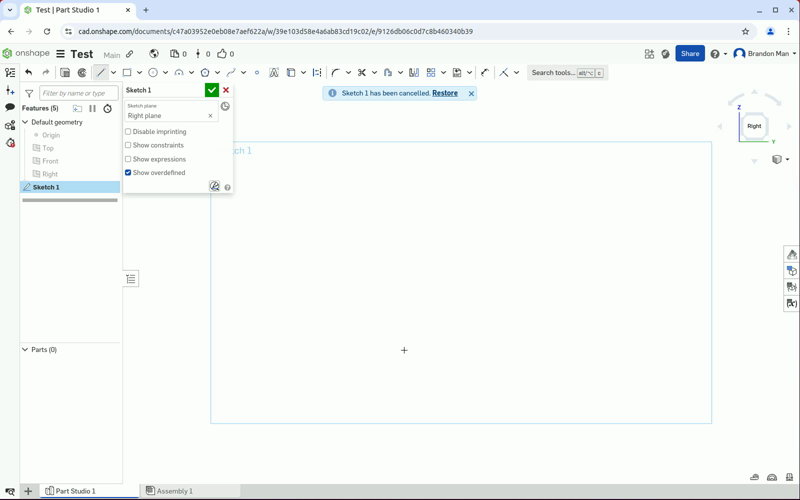
key_up(shift)
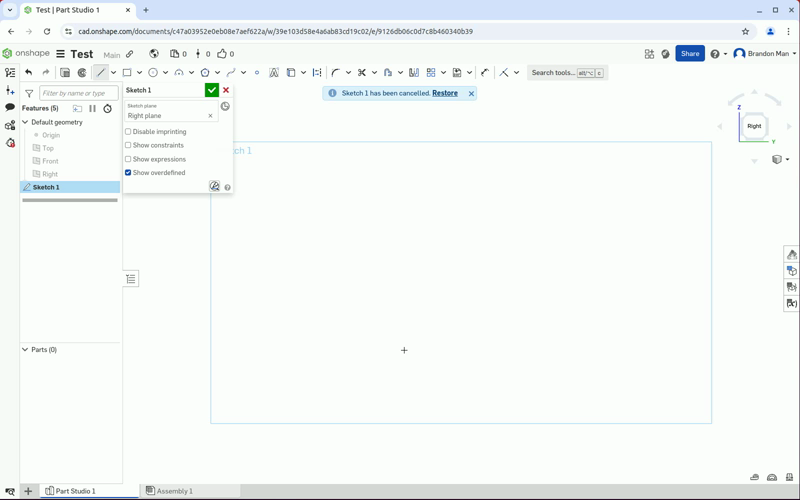
key_down(shift)
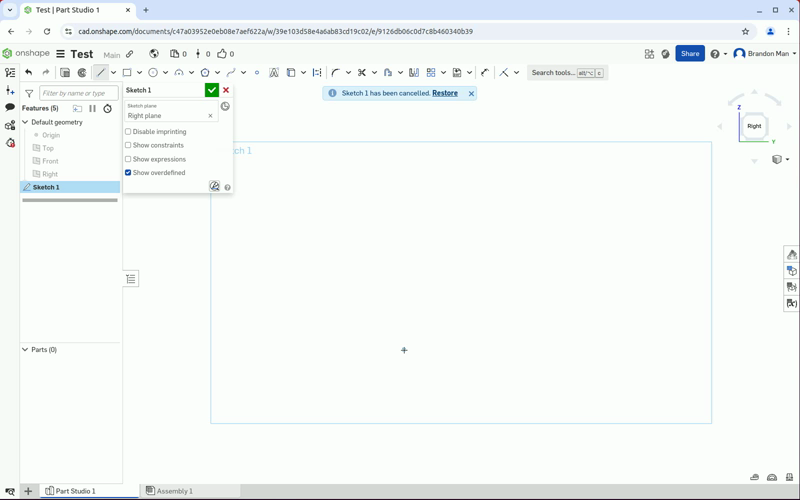
mouse_move(516, 349)
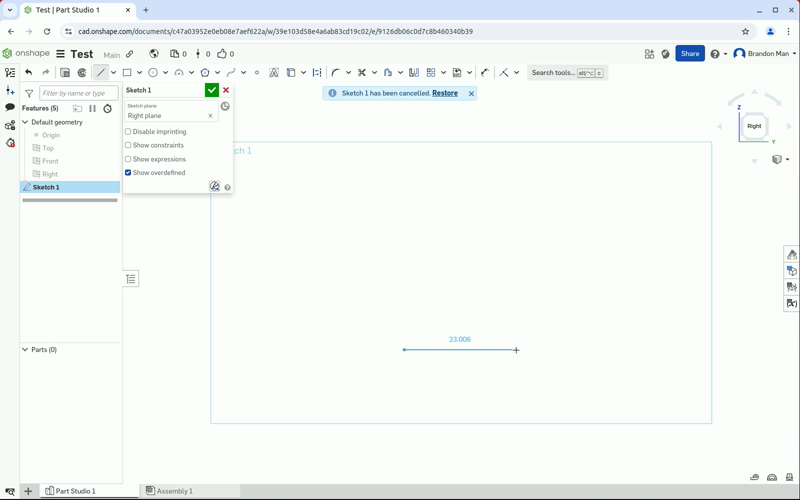
click(516, 349)
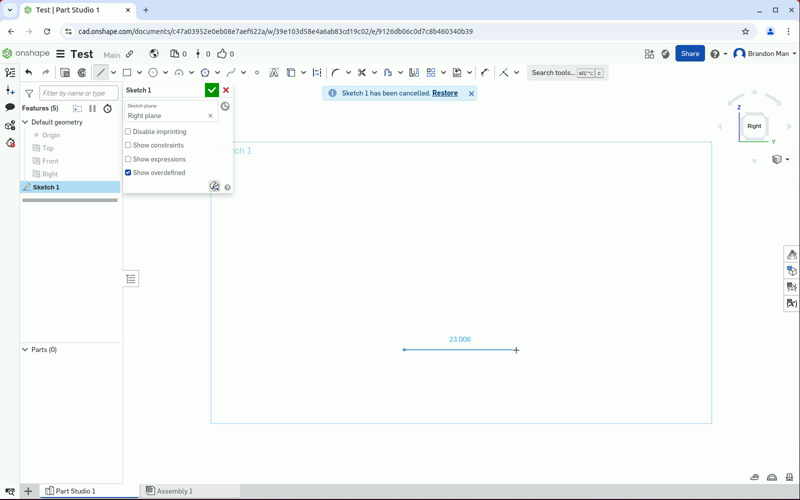
key_up(shift)
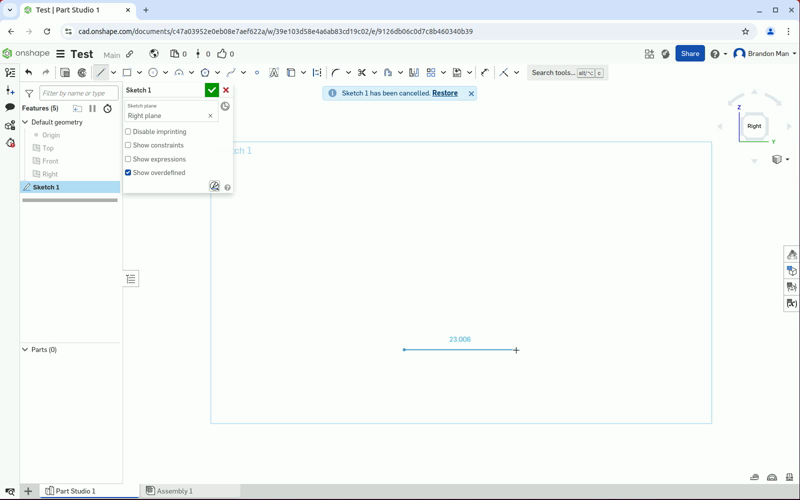
key_down(shift)
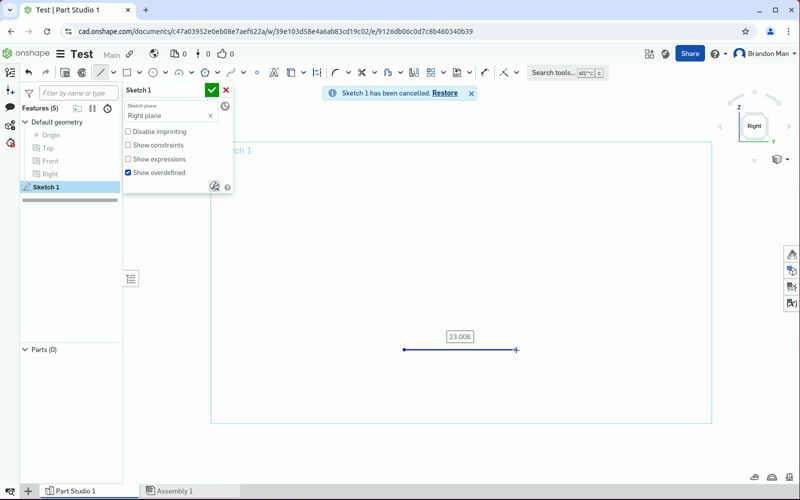
mouse_move(516, 215)
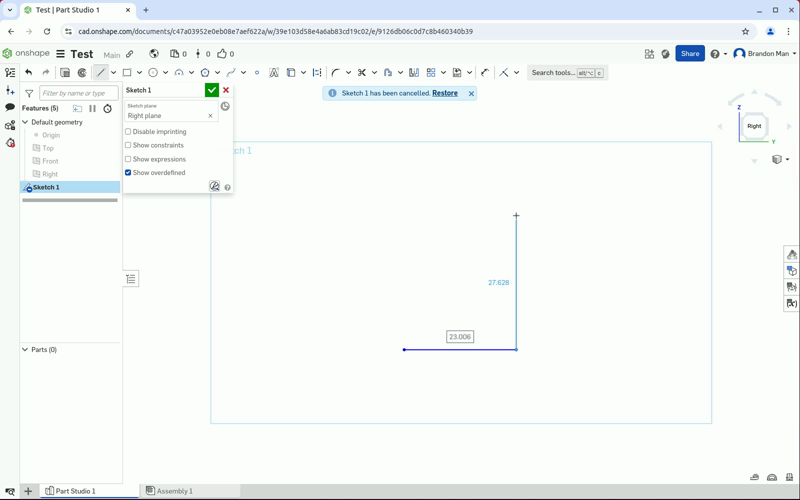
click(516, 215)
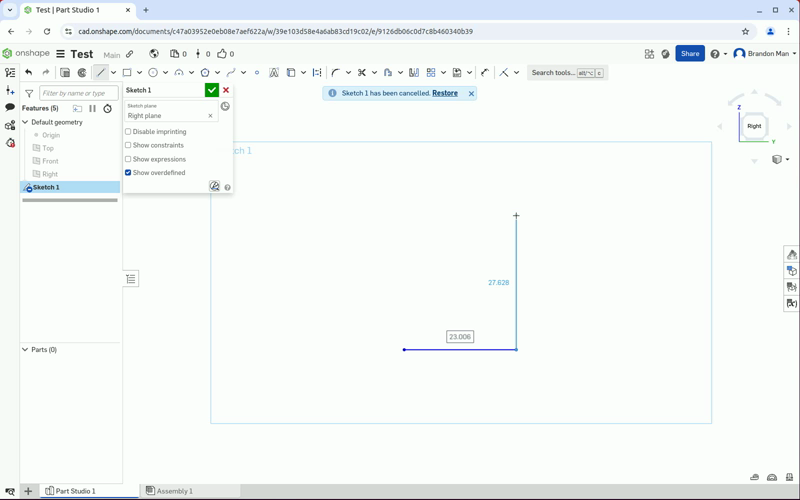
key_up(shift)
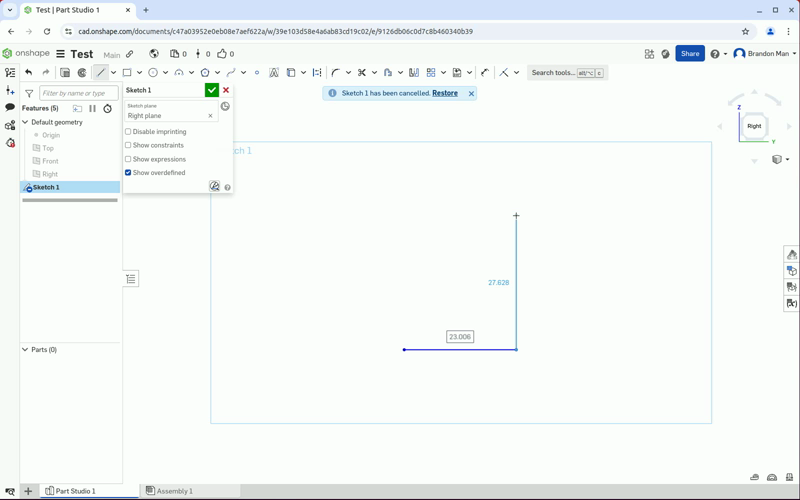
key_down(shift)
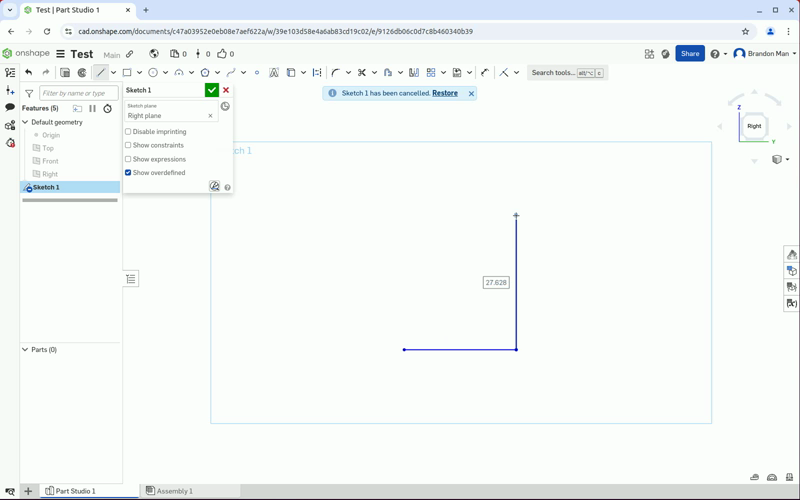
mouse_move(404, 215)
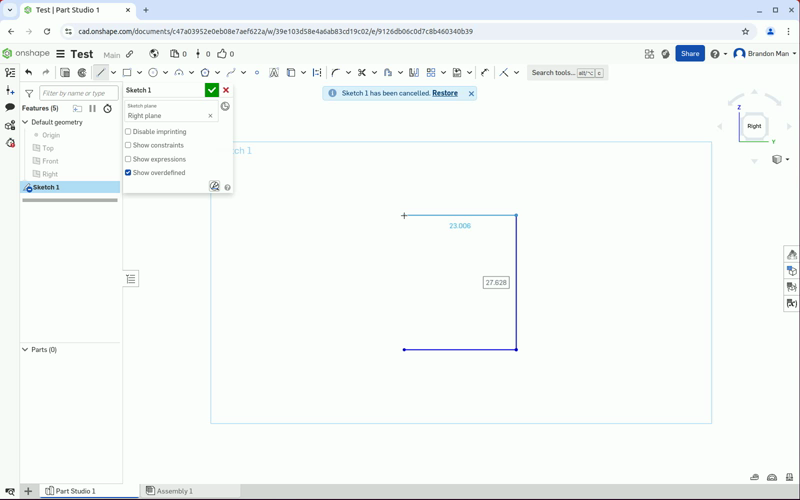
click(404, 215)
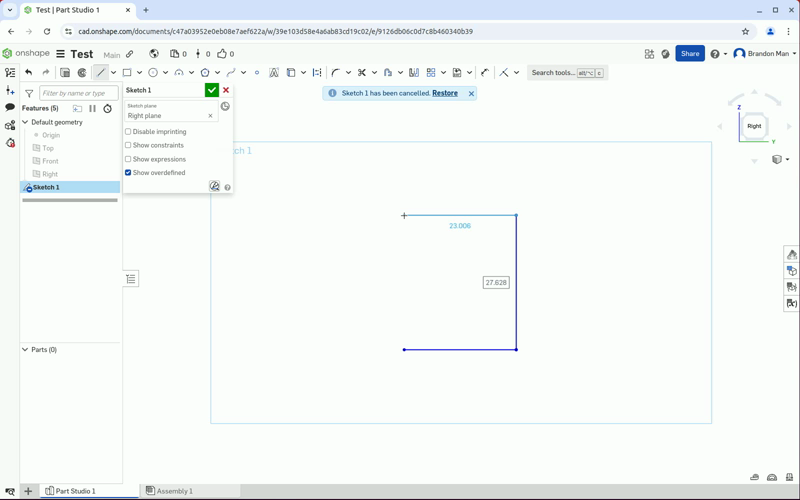
key_up(shift)
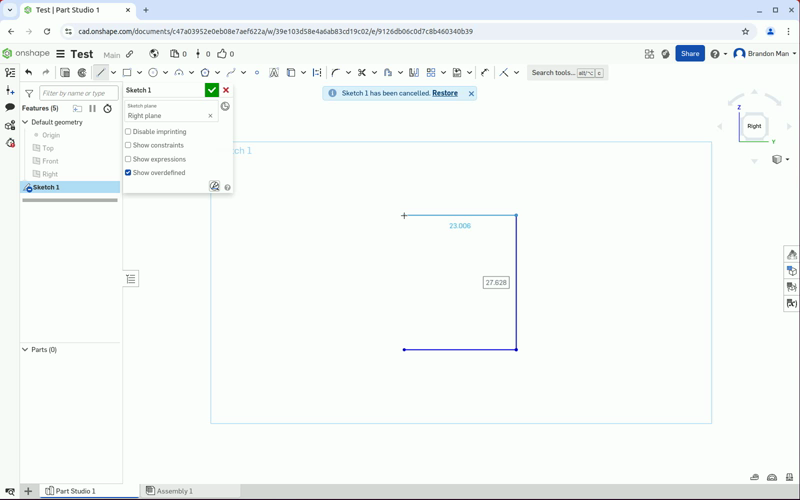
key_down(shift)
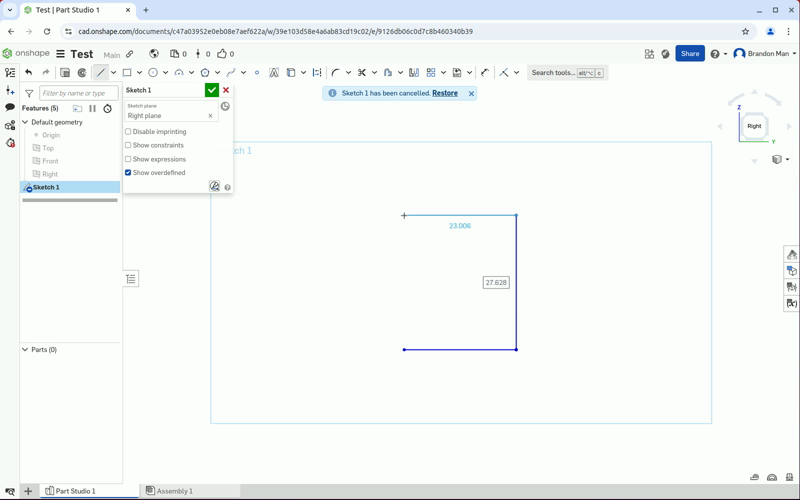
mouse_move(404, 349)
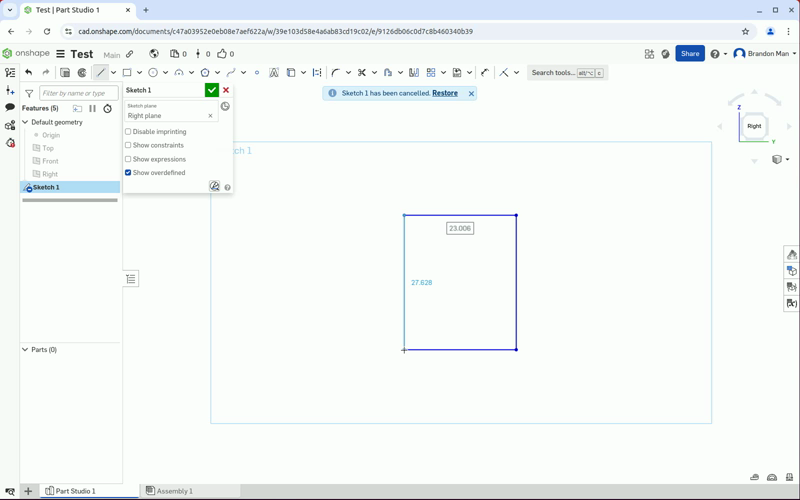
key_up(shift)
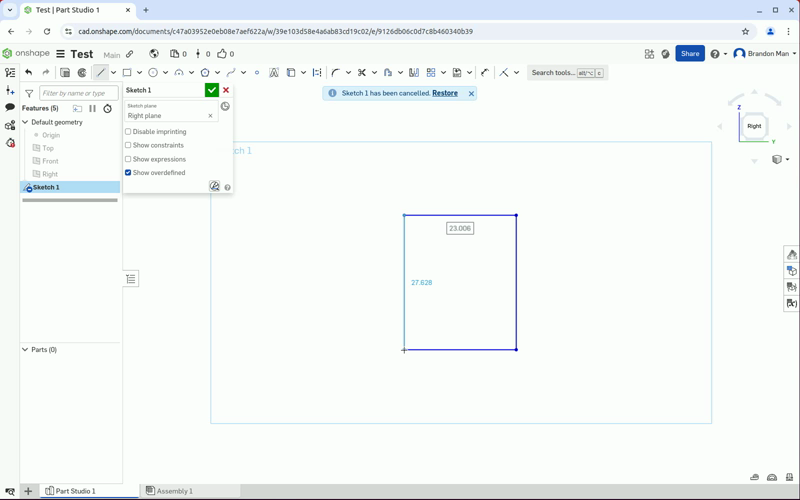
click(404, 349)
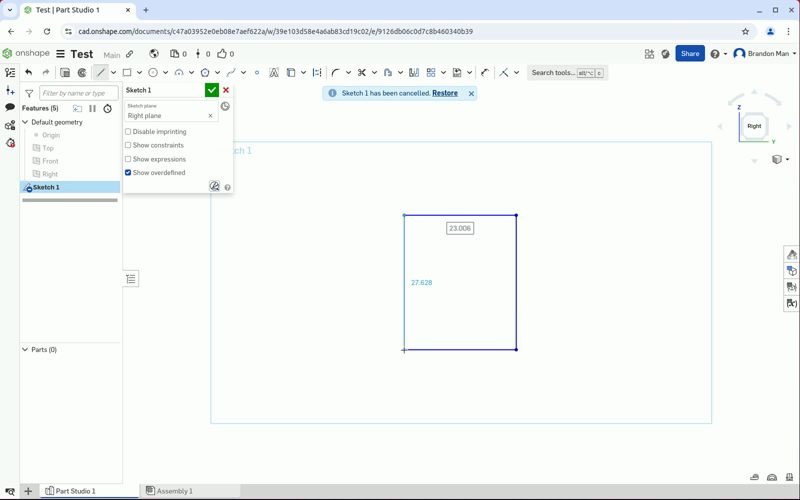
key(esc)
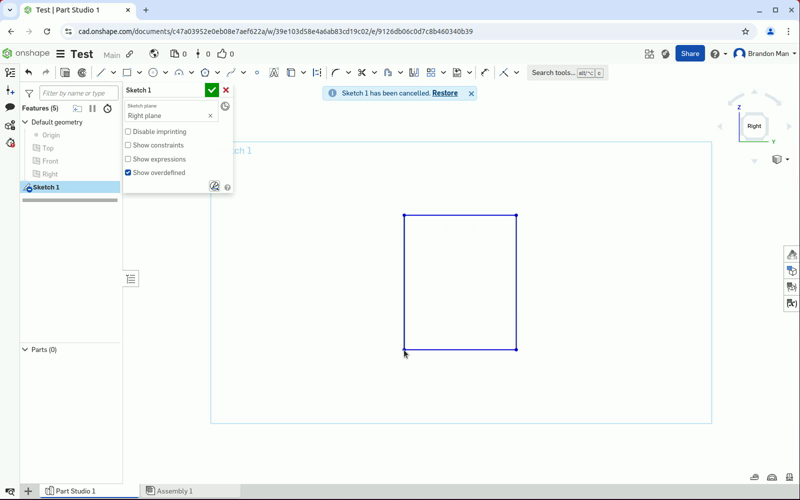
mouse_move(506, 316)
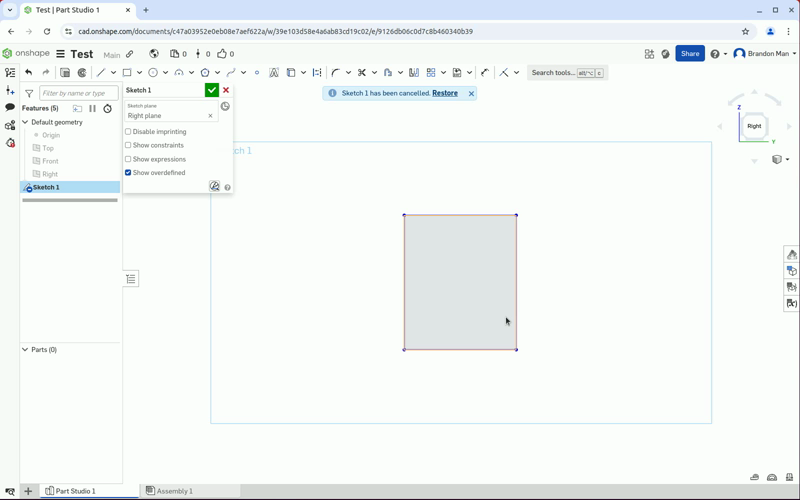
click(506, 316)
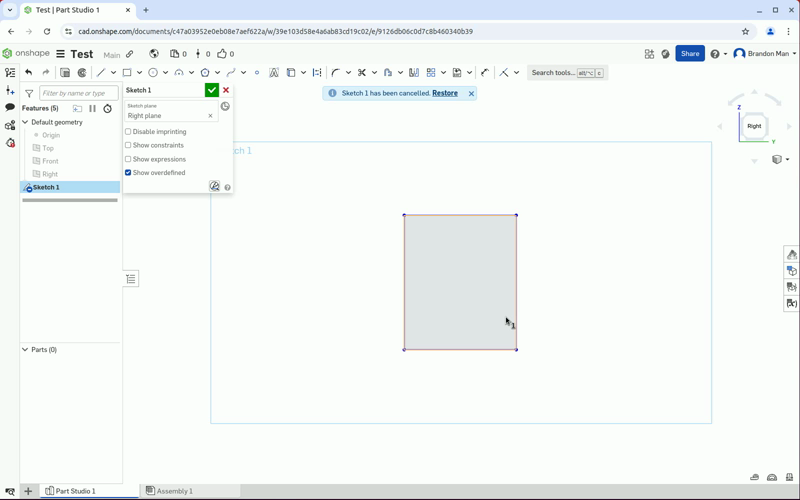
mouse_move(73, 352)
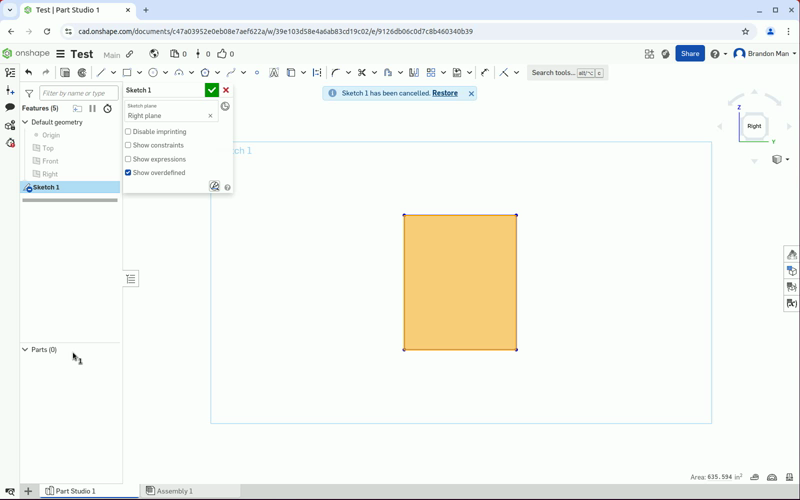
key(shift+y)
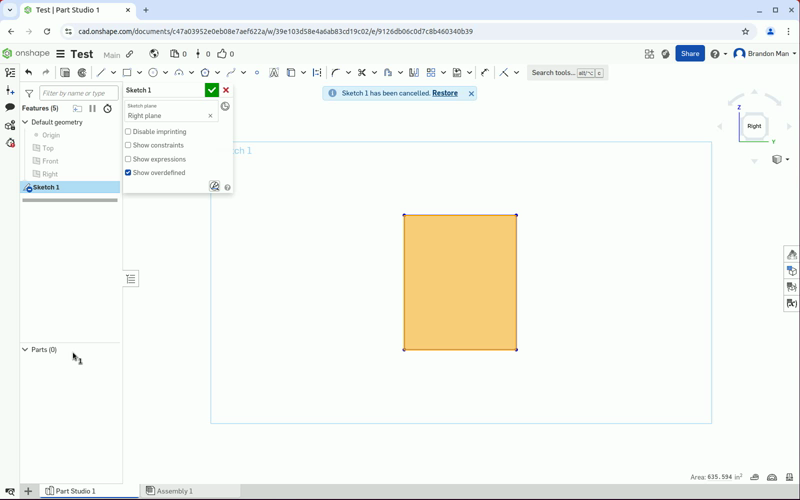
key(shift+e)
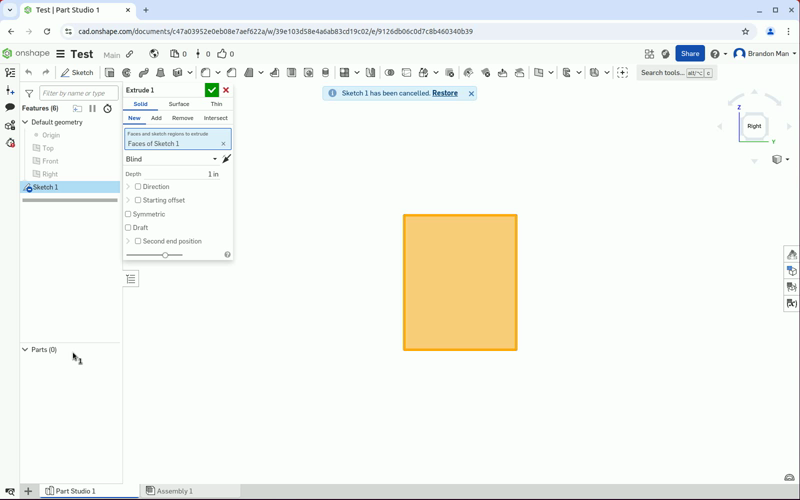
mouse_move(143, 106)
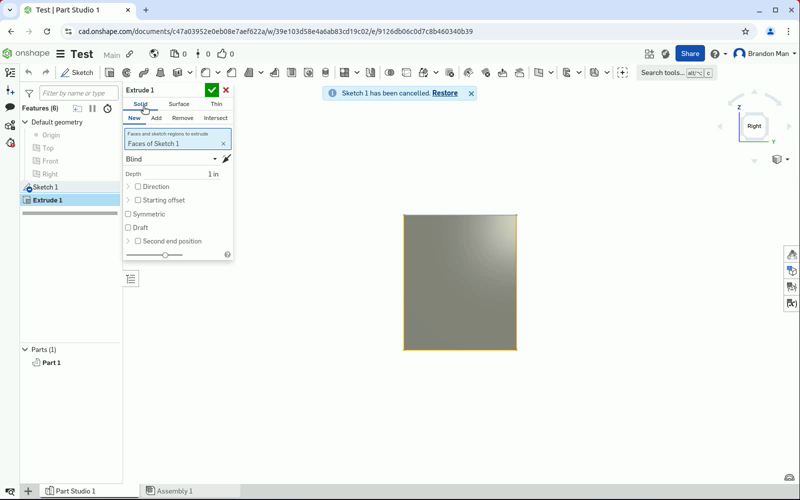
click(143, 106)
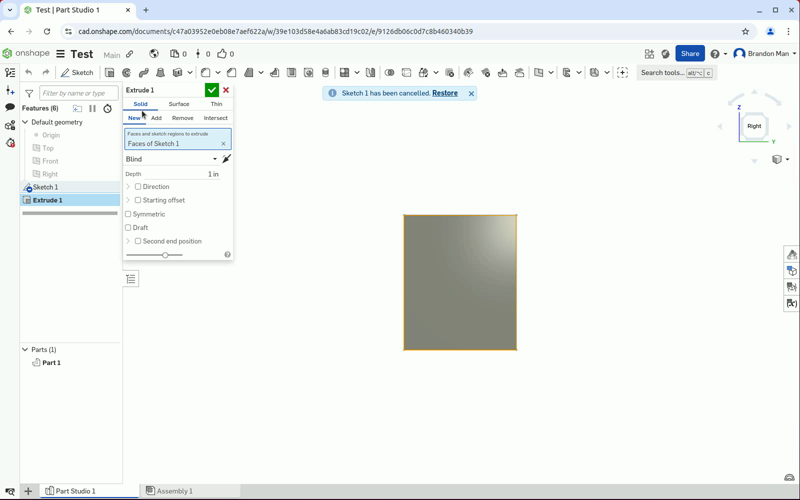
mouse_move(137, 120)
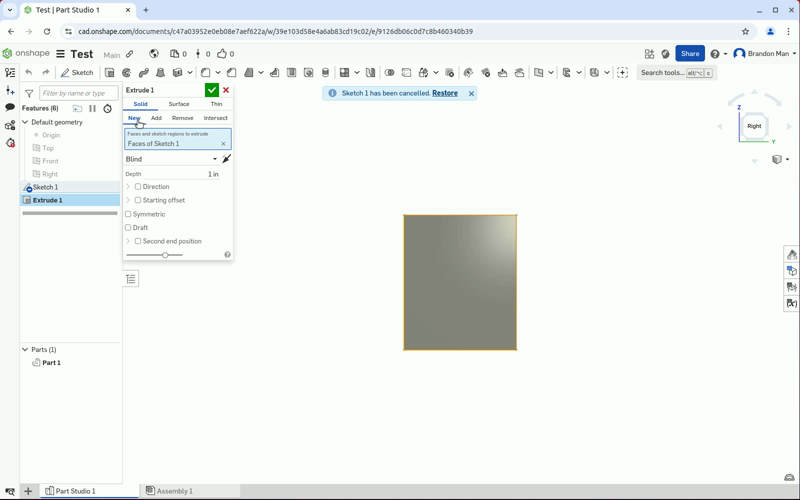
click(137, 120)
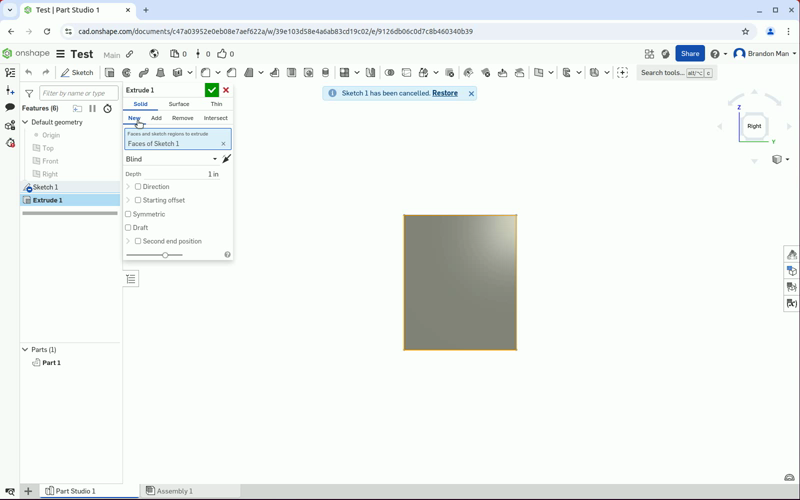
key(tab, 4)
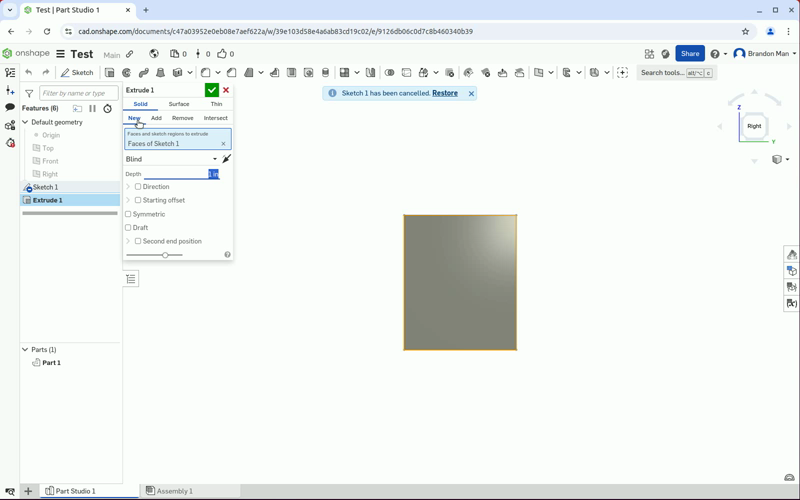
text(5.536)
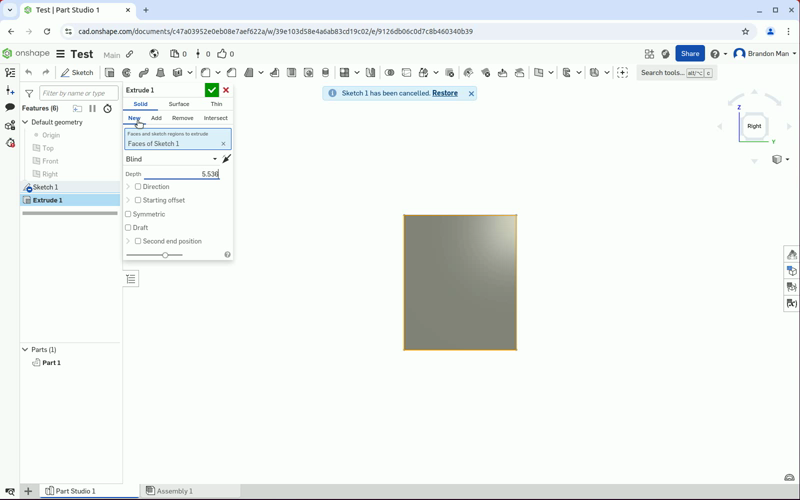
key(enter)
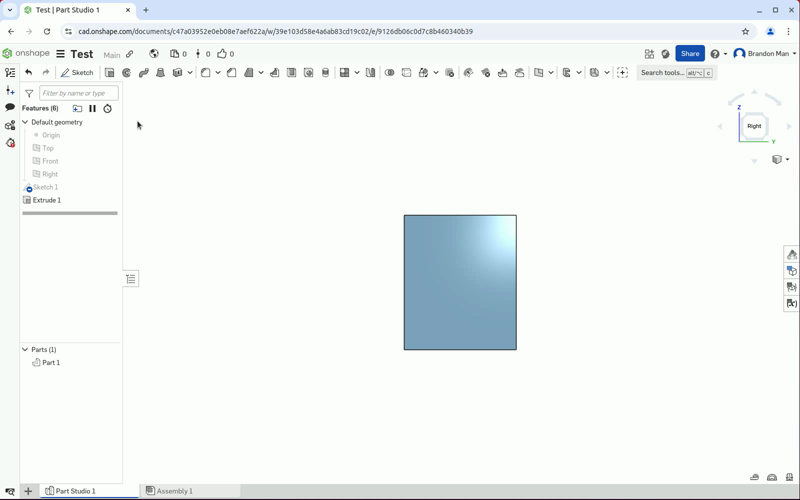
key(shift+h)
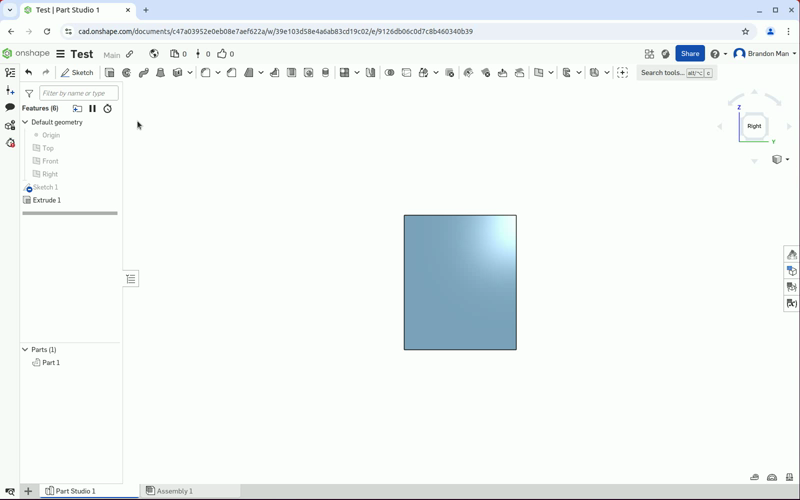
key(shift+h)
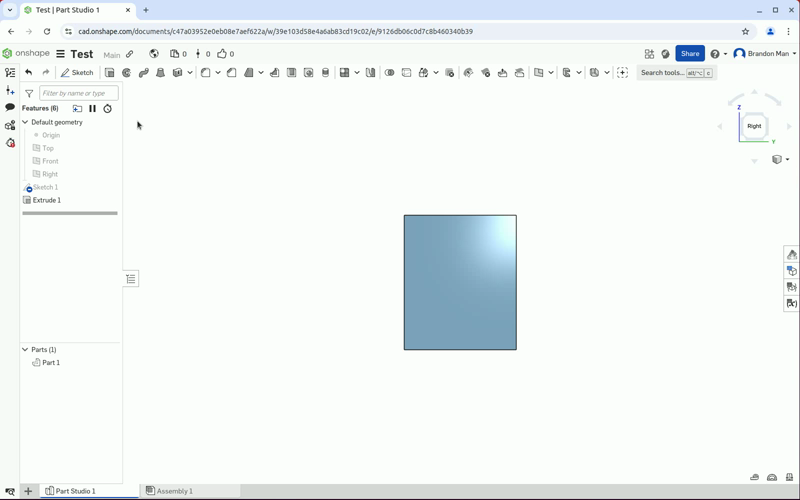
mouse_move(73, 189)
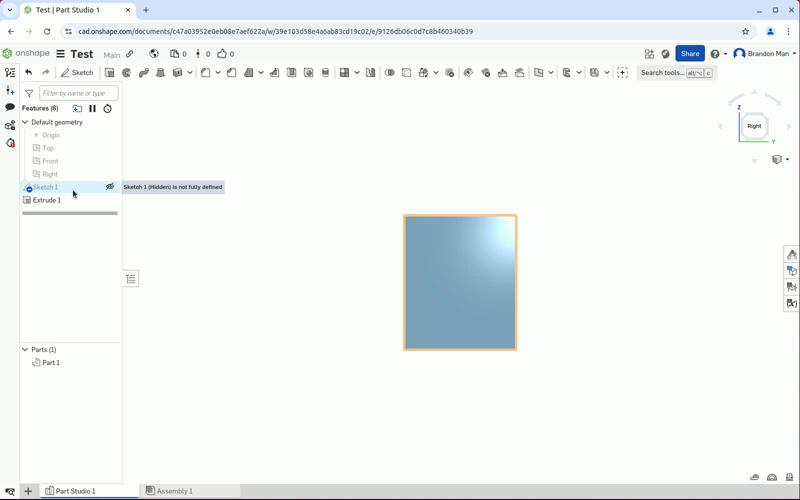
click(73, 189)
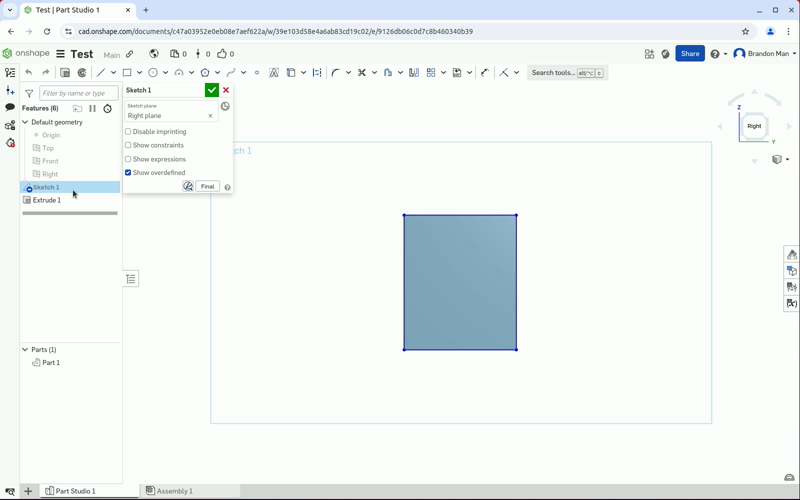
mouse_move(229, 92)
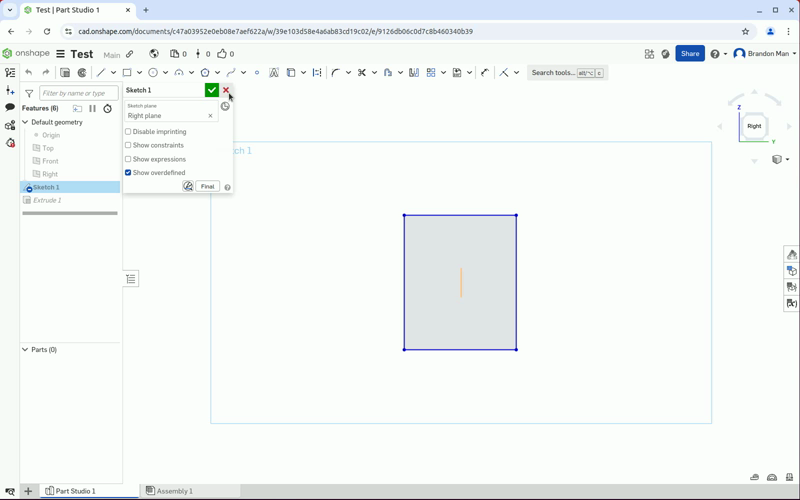
click(229, 92)
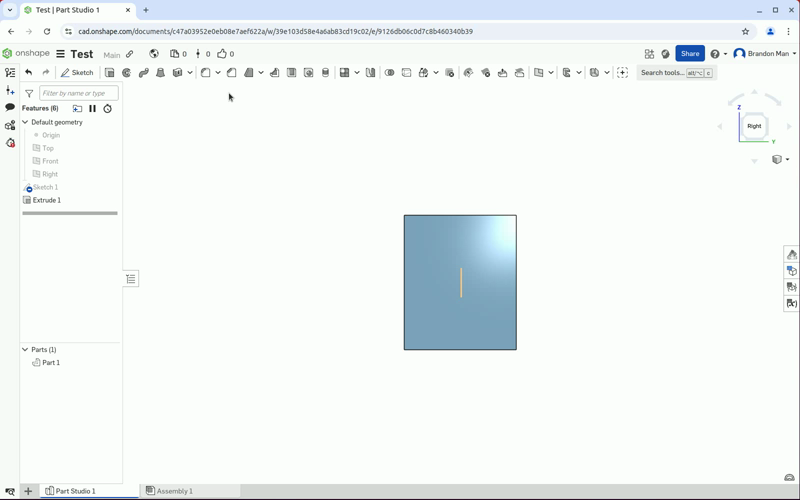
mouse_move(541, 75)
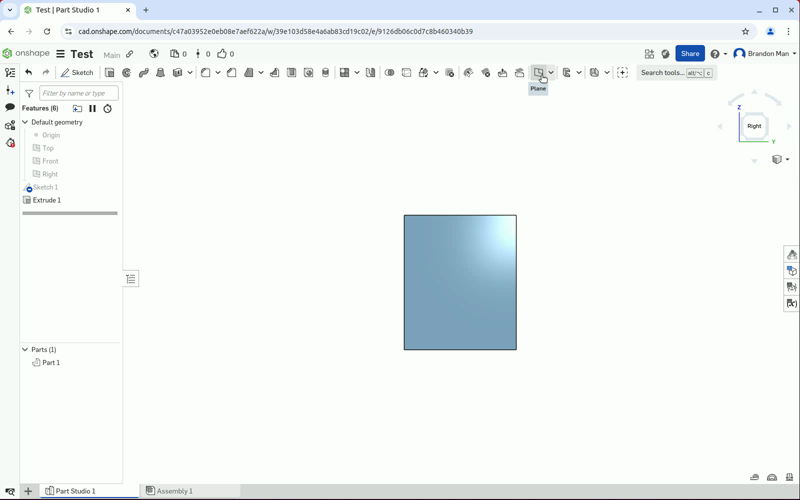
click(541, 75)
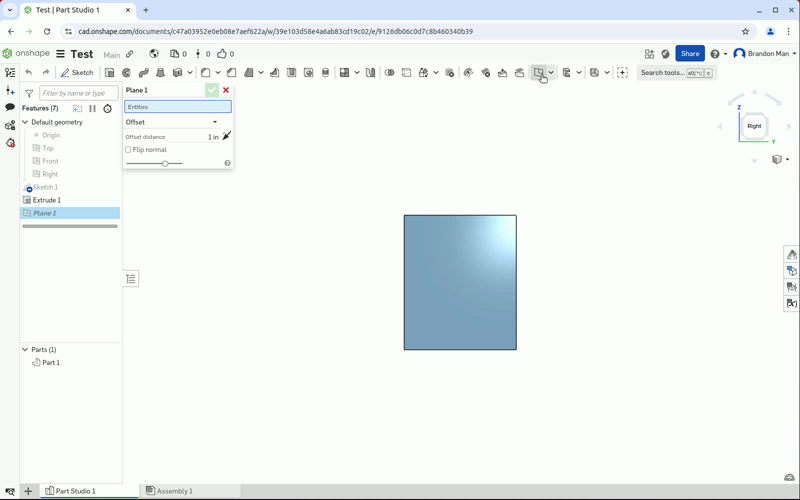
mouse_move(73, 176)
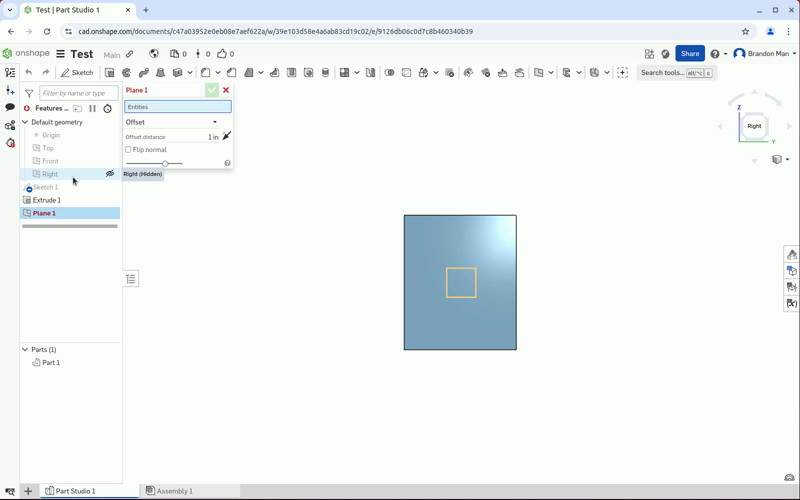
click(73, 176)
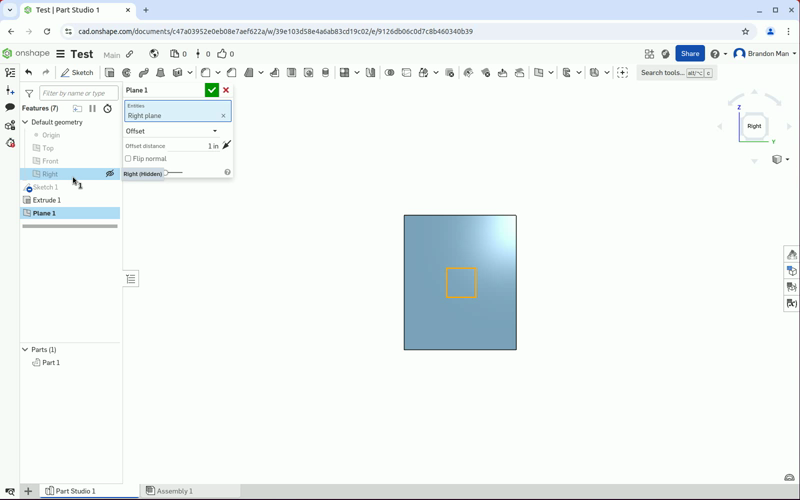
key(tab, 2)
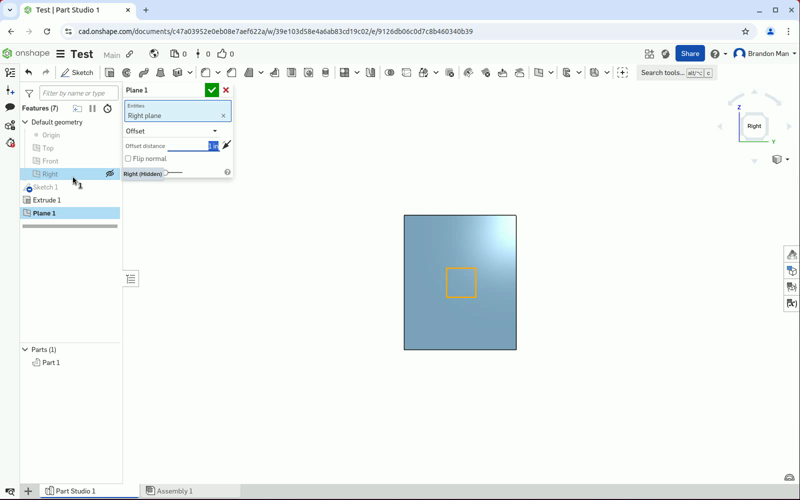
text(5.546)
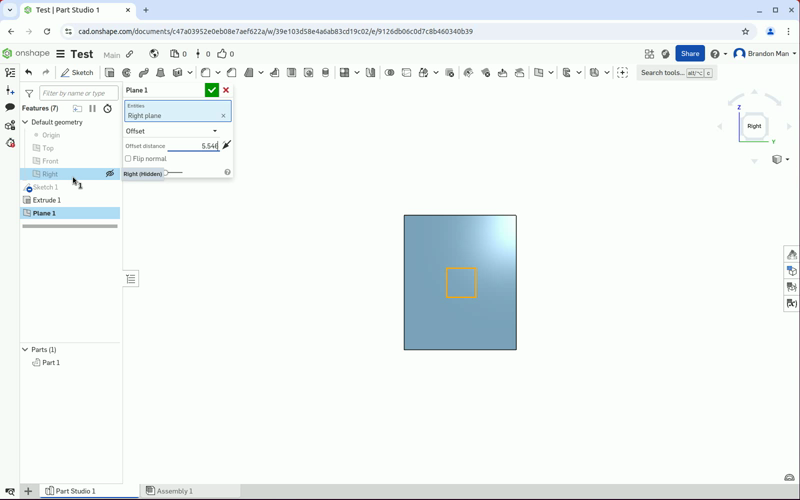
key(enter, 2)
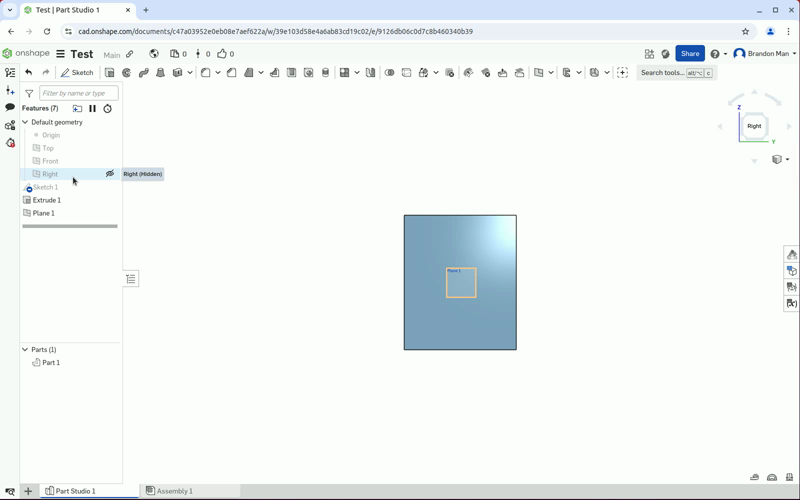
key(shift+s)
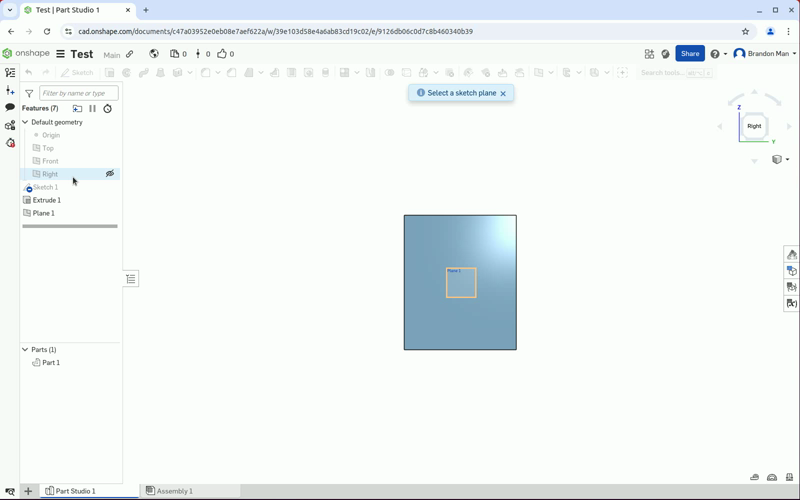
mouse_move(73, 215)
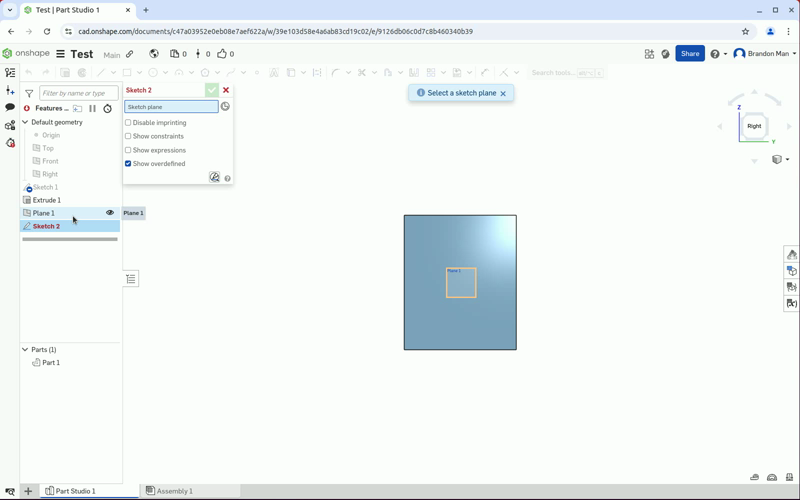
click(73, 215)
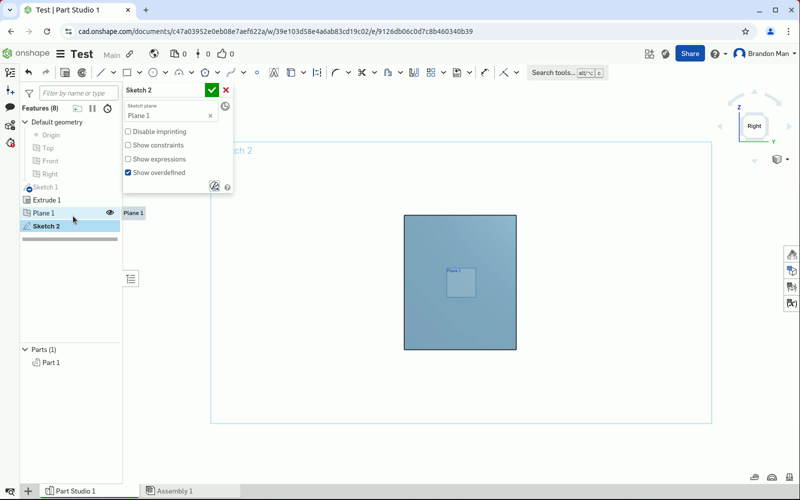
mouse_move(73, 352)
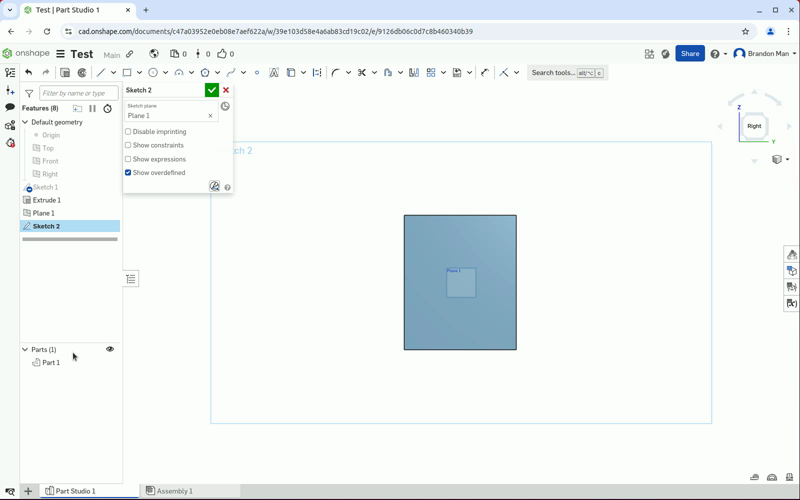
key(y)
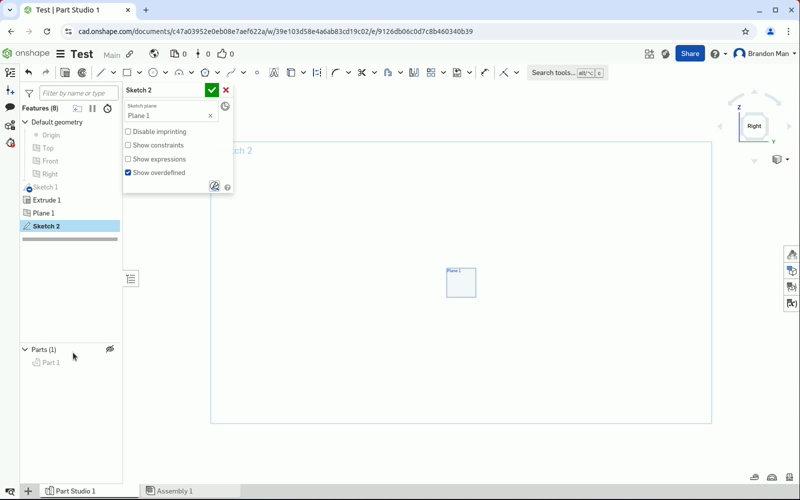
key(l)
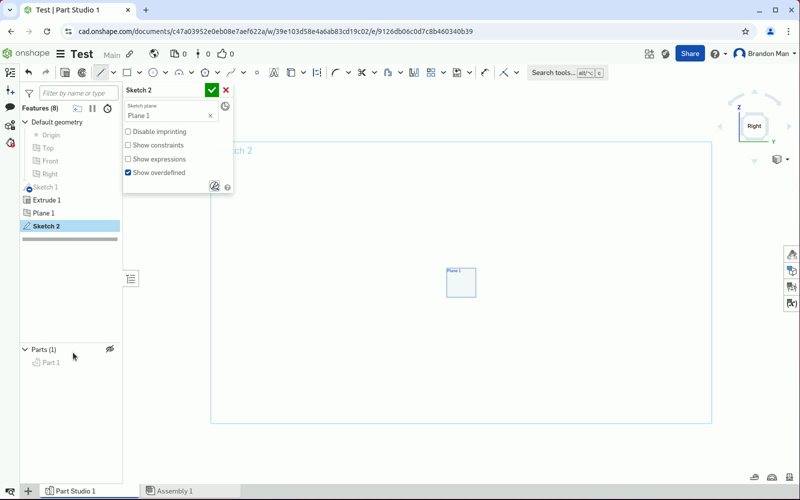
key_down(shift)
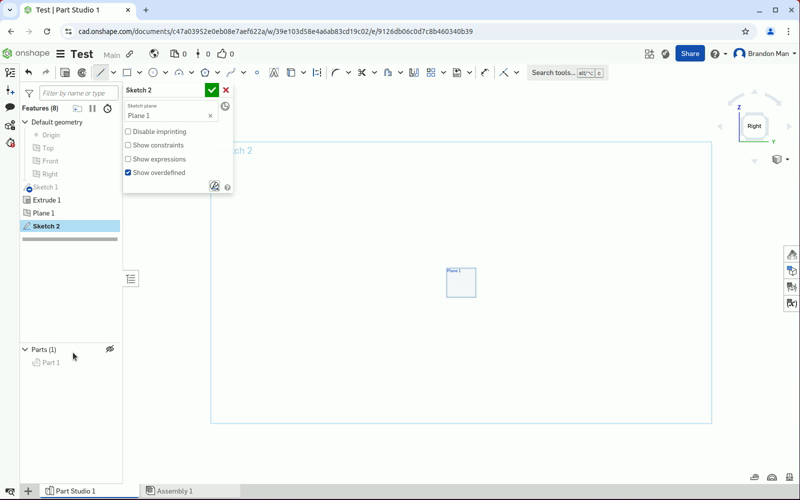
mouse_move(404, 349)
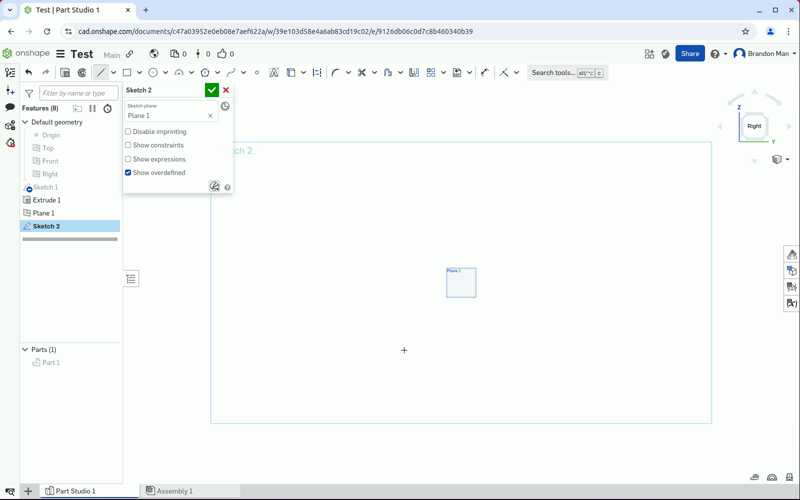
click(404, 349)
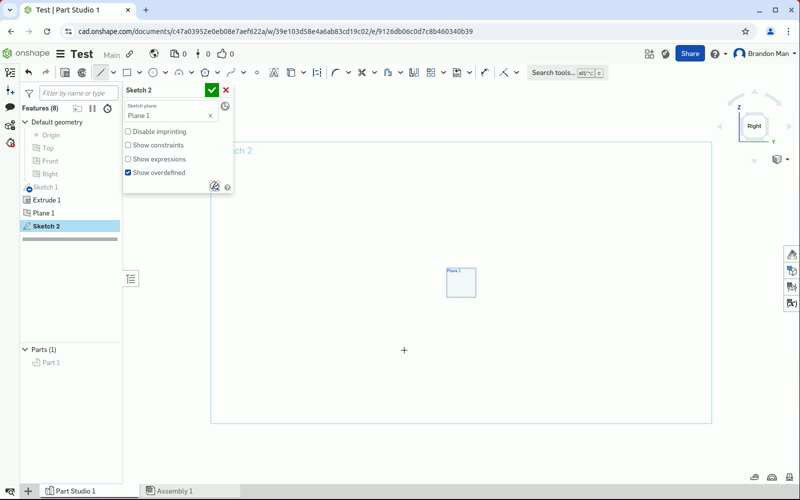
key_up(shift)
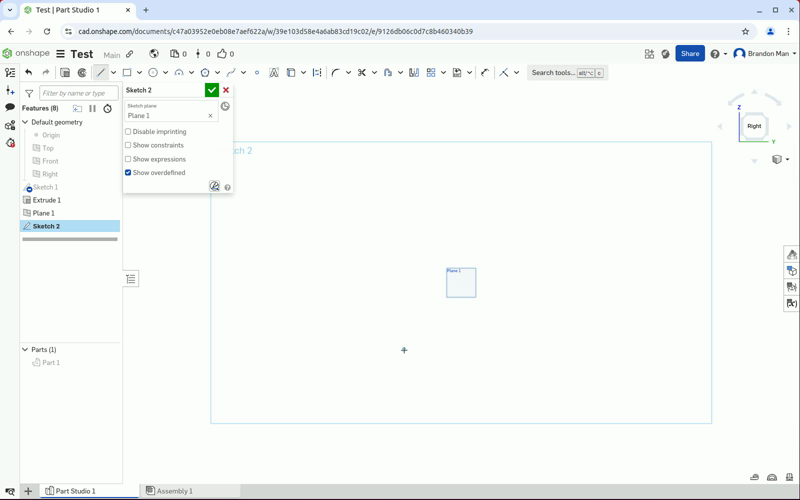
key_down(shift)
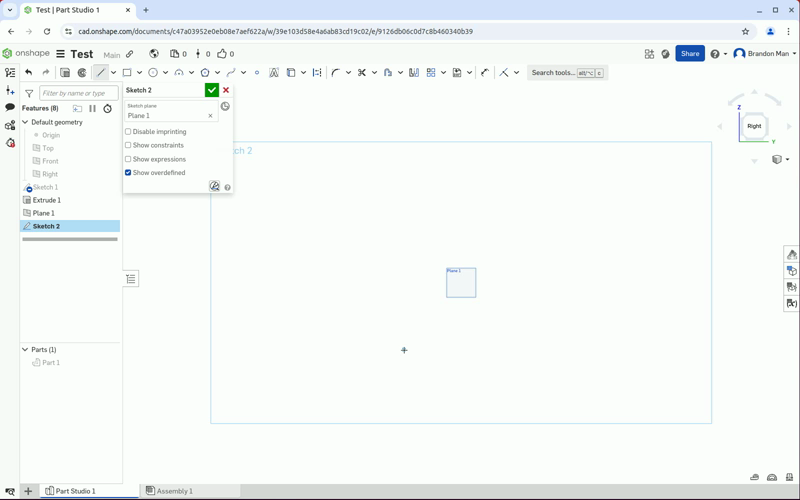
mouse_move(434, 349)
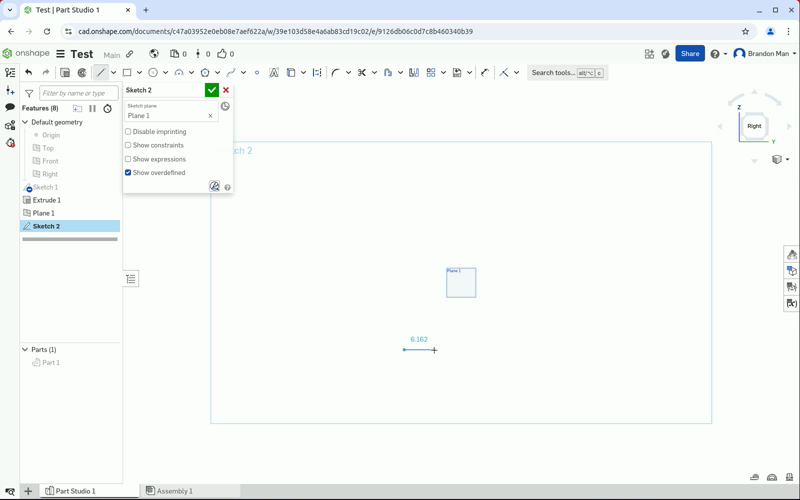
mouse_move(428, 349)
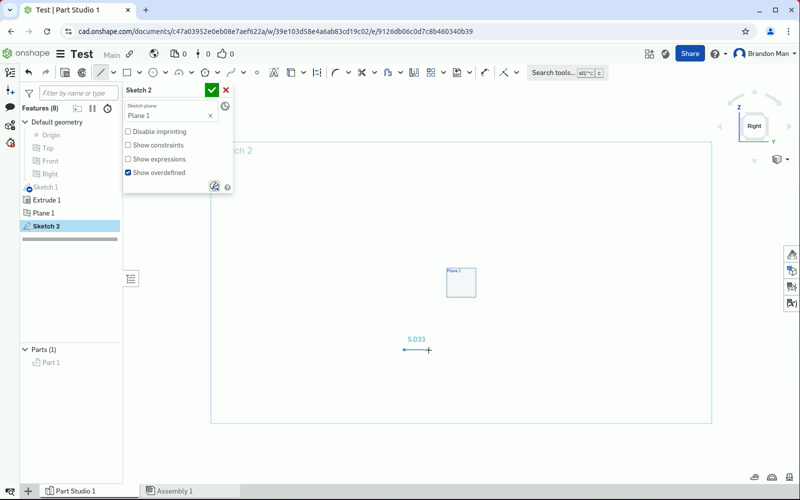
click(428, 349)
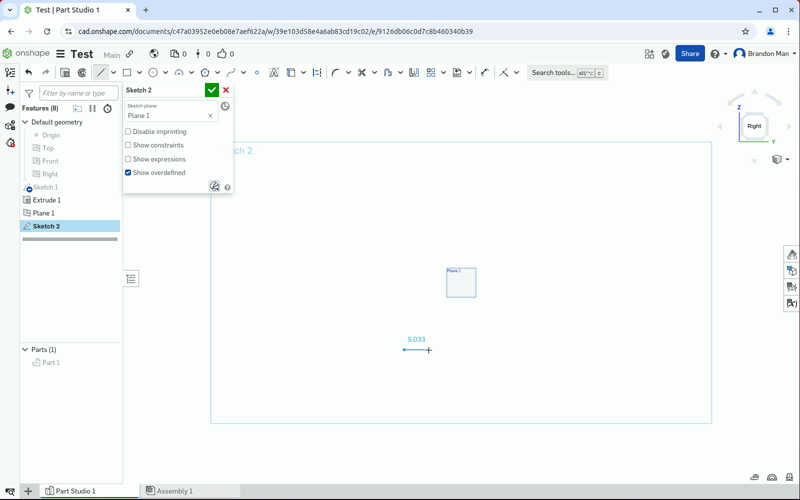
key_up(shift)
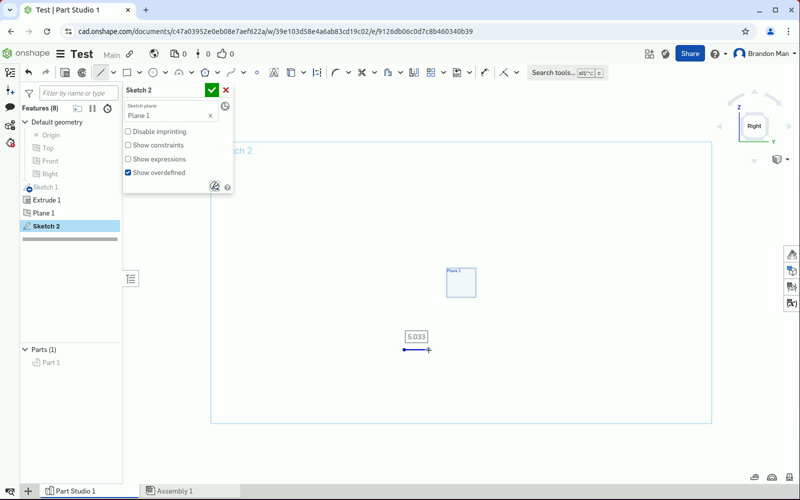
key_down(shift)
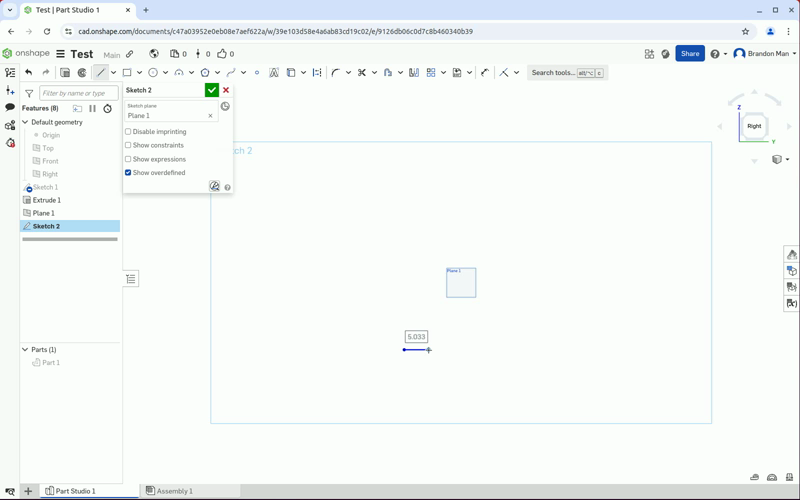
mouse_move(428, 215)
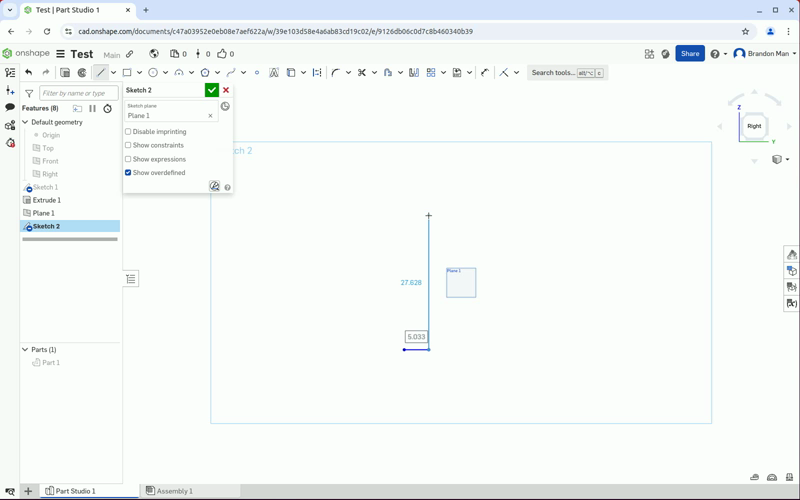
click(428, 215)
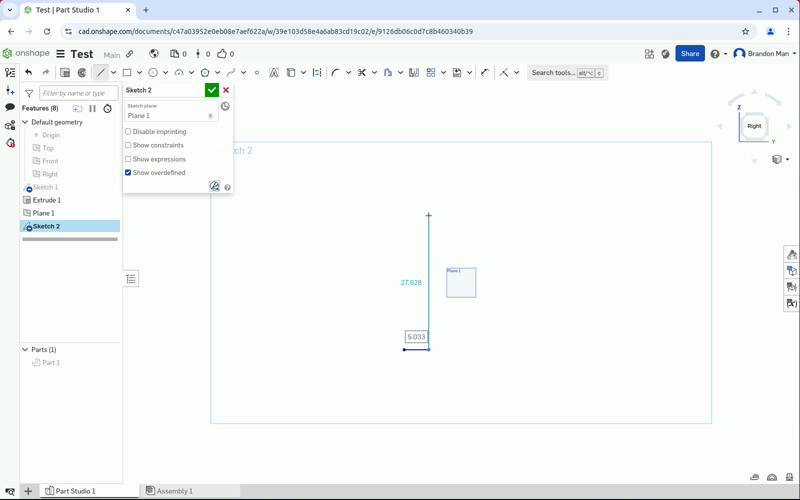
key_up(shift)
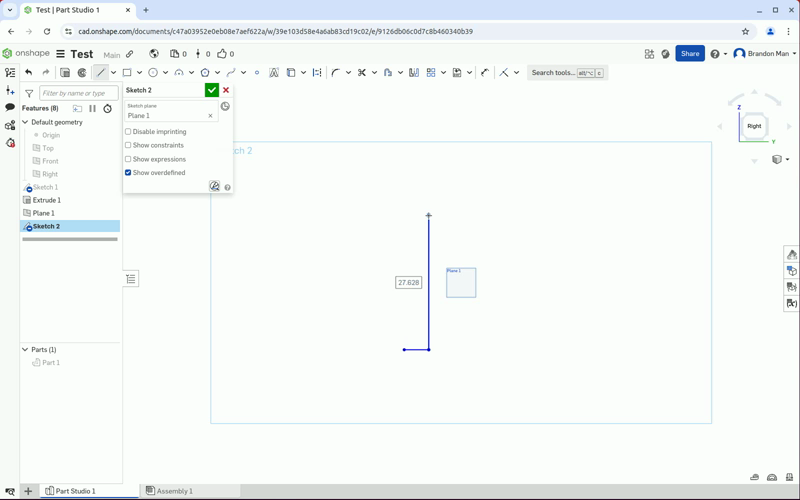
key_down(shift)
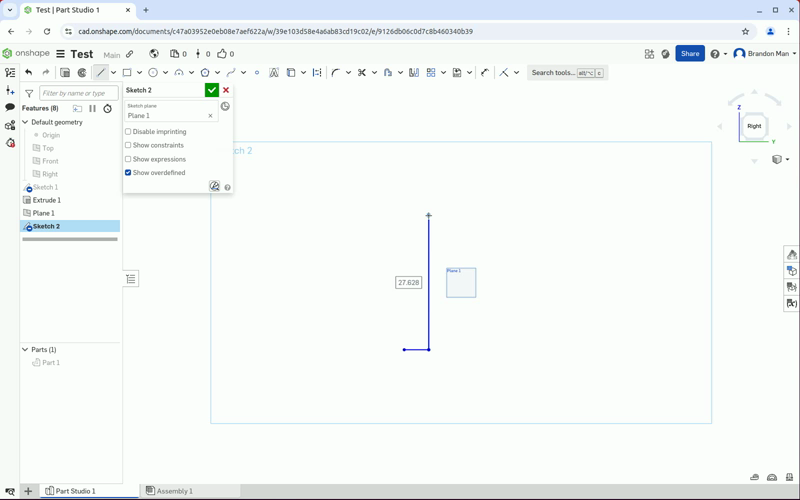
mouse_move(458, 215)
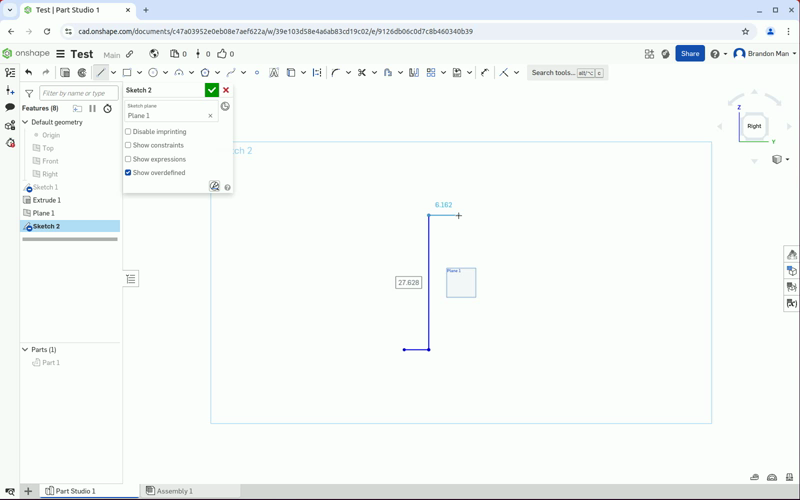
mouse_move(404, 215)
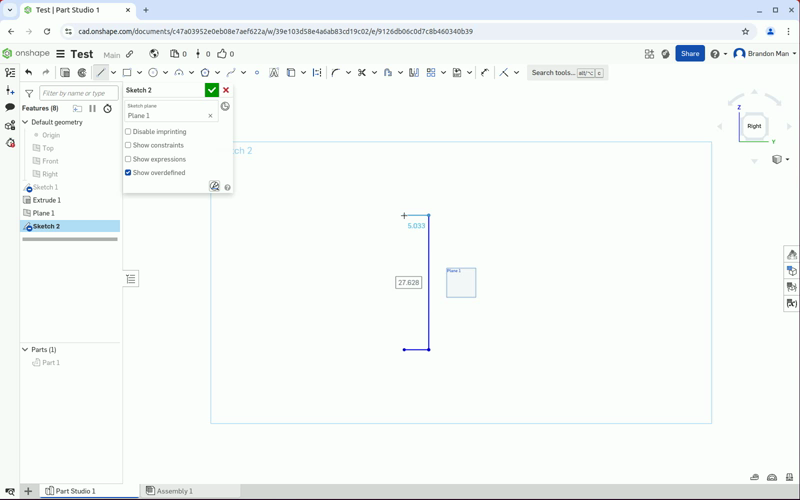
click(404, 215)
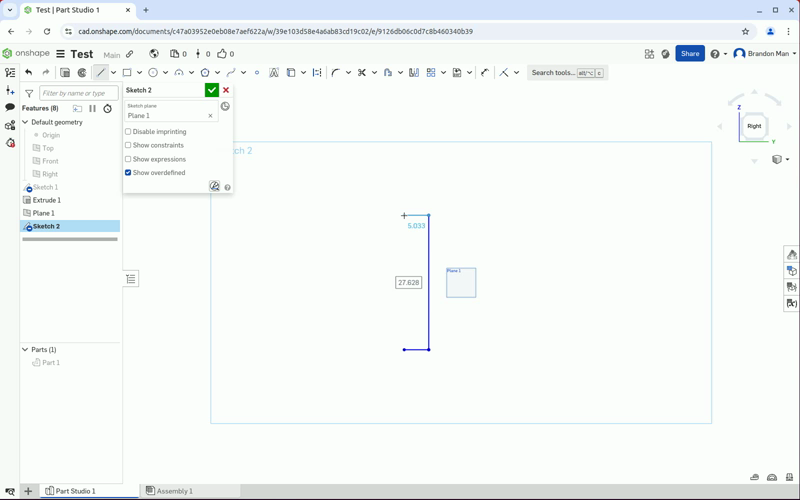
key_up(shift)
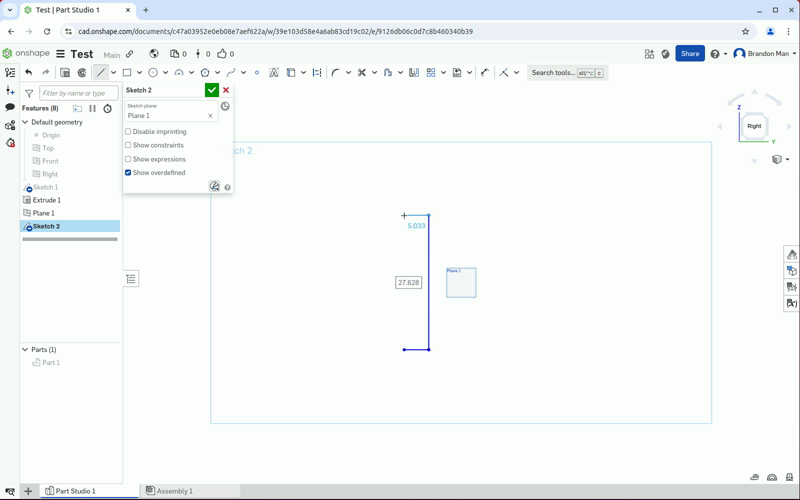
key_down(shift)
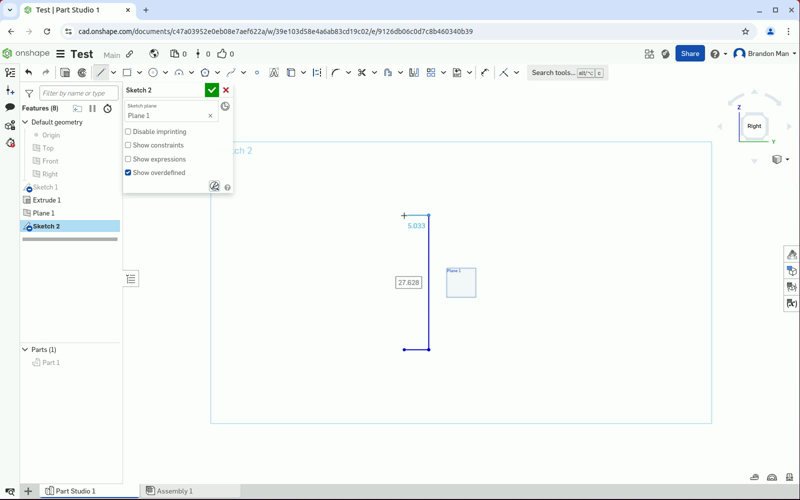
mouse_move(404, 349)
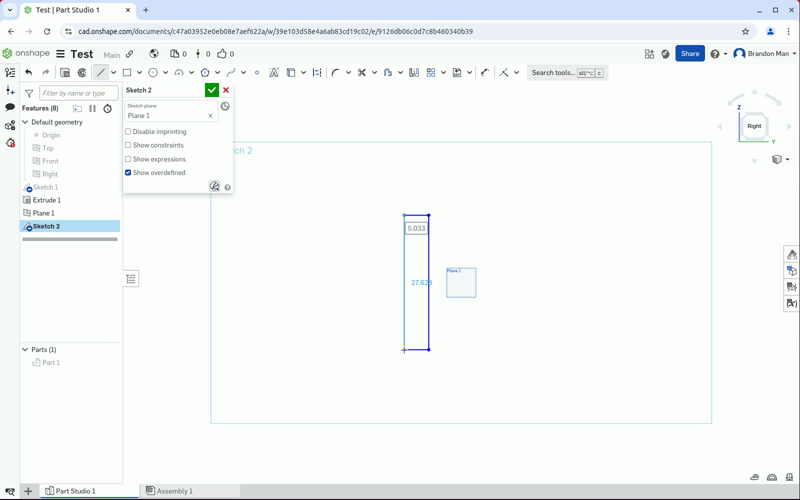
key_up(shift)
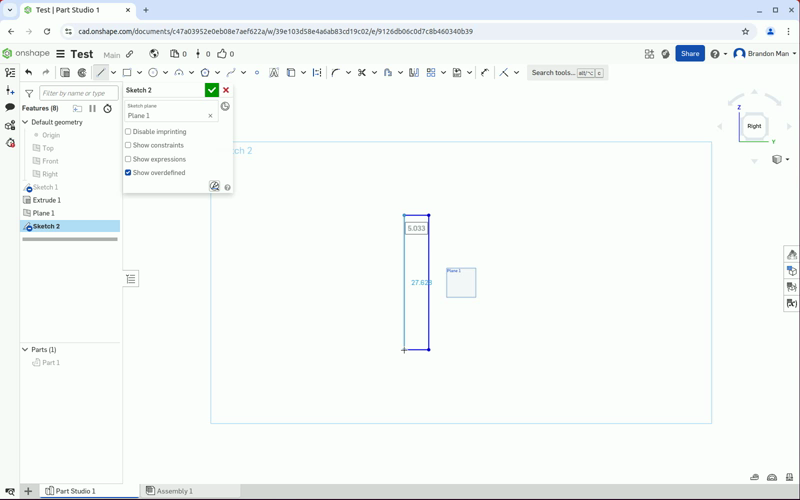
click(404, 349)
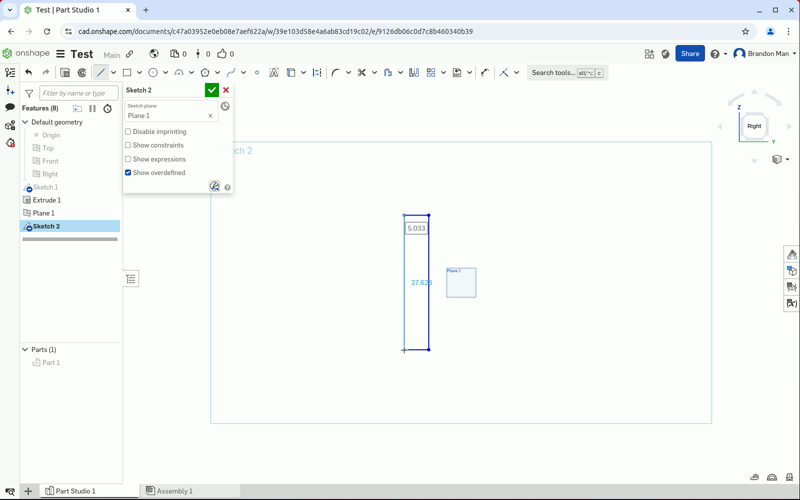
key(esc)
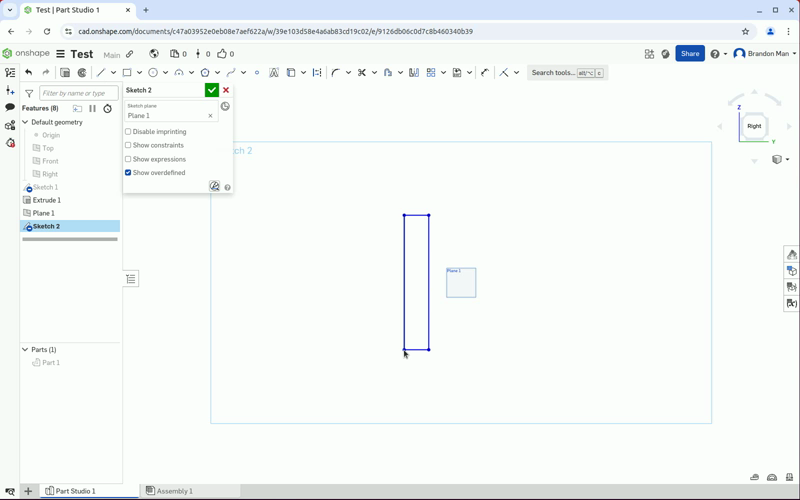
mouse_move(419, 283)
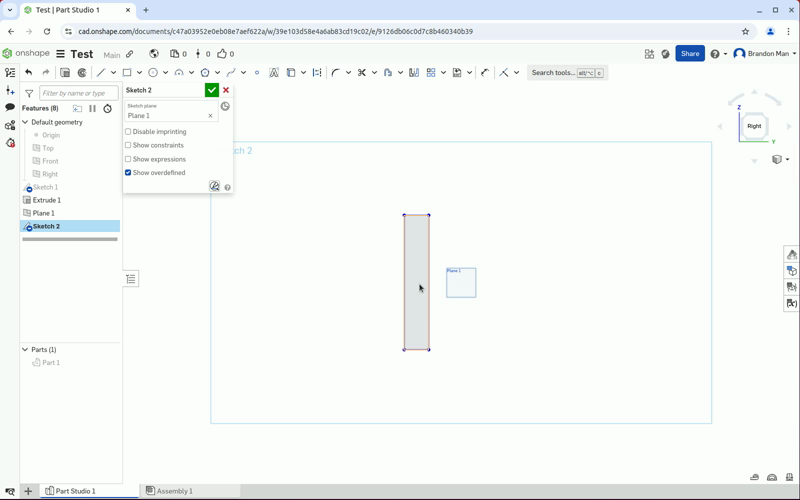
click(419, 283)
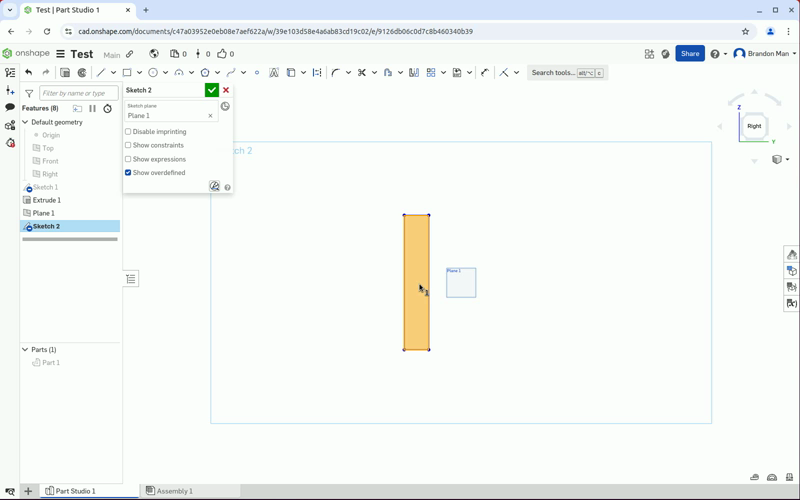
mouse_move(73, 352)
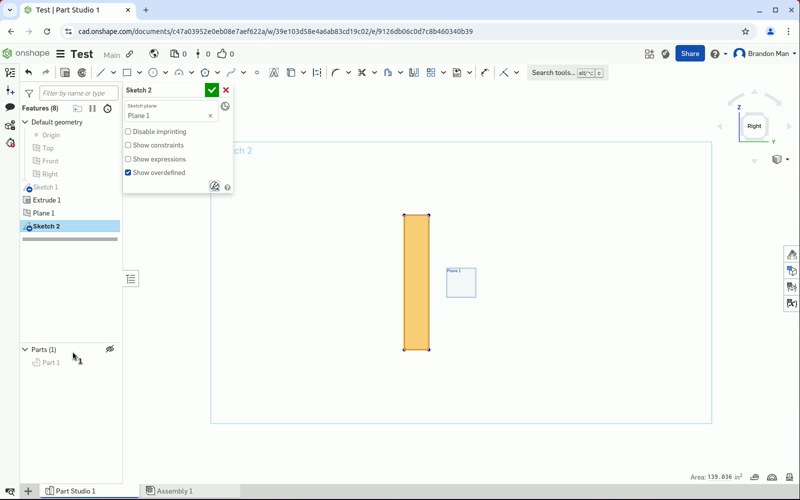
key(shift+y)
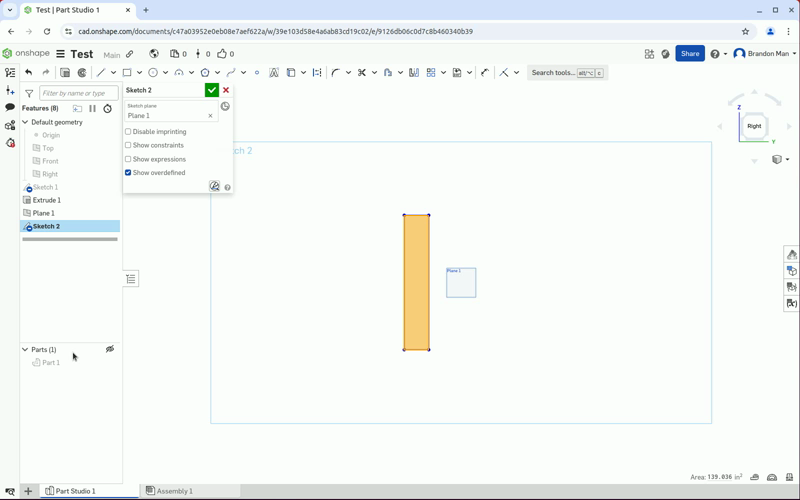
key(shift+e)
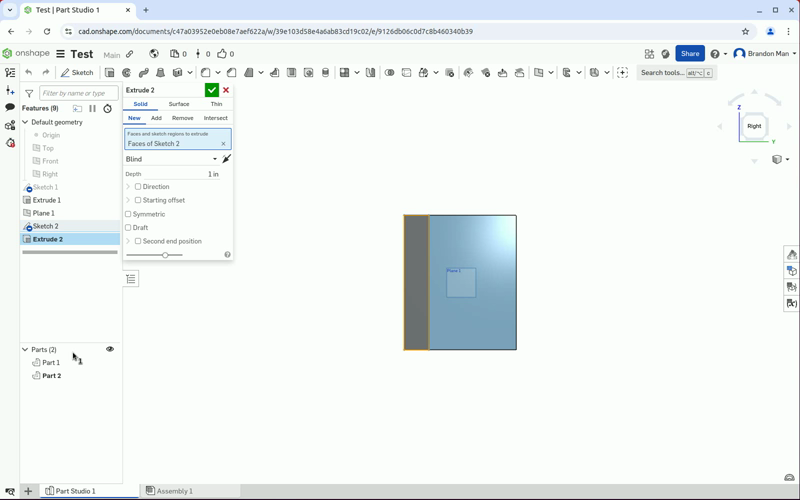
mouse_move(143, 106)
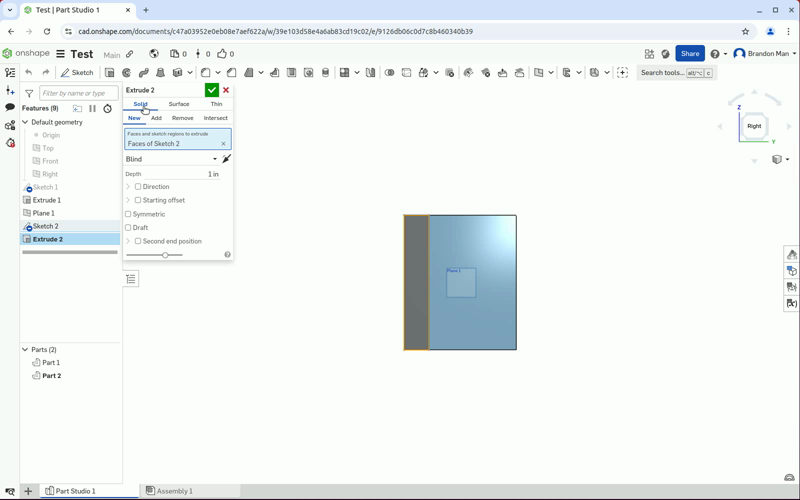
click(143, 106)
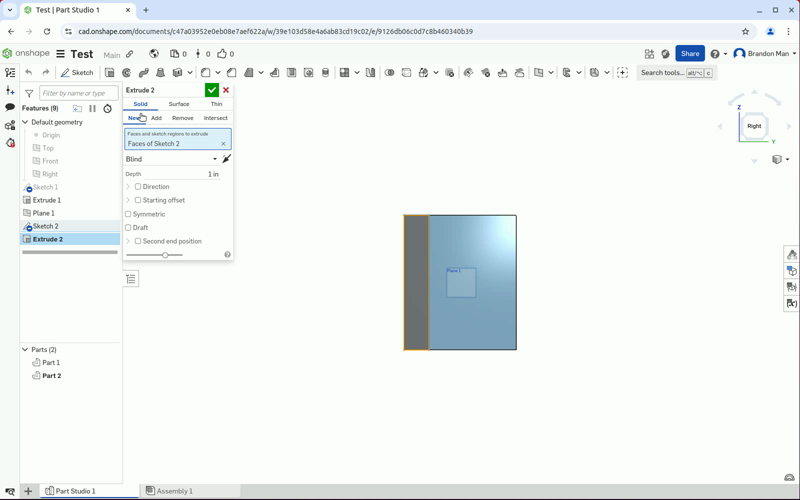
mouse_move(137, 120)
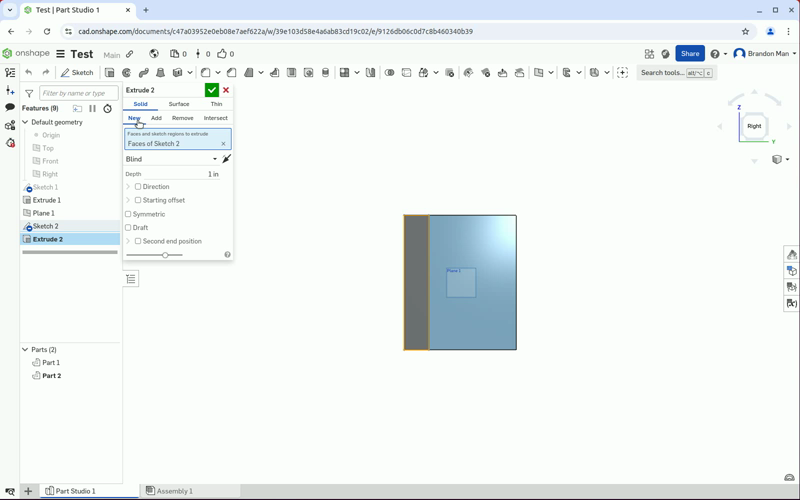
click(137, 120)
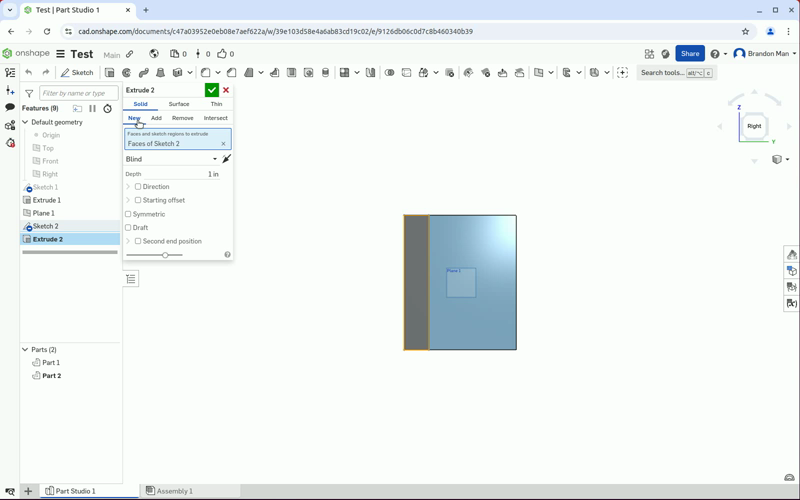
key(tab, 4)
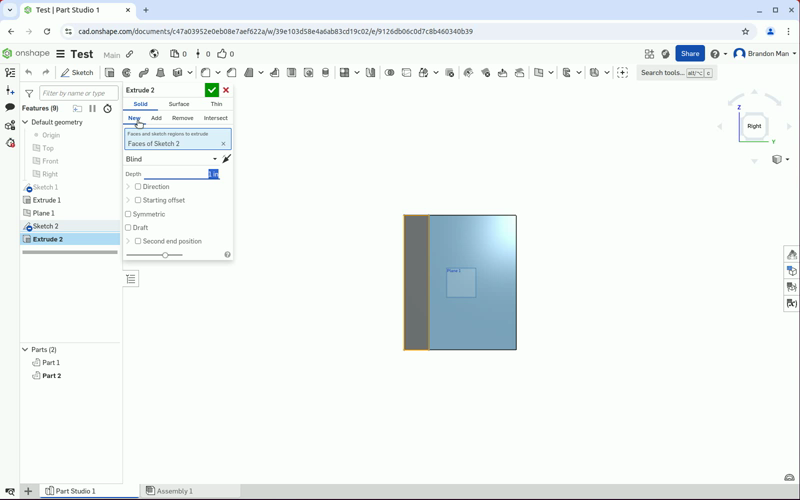
text(17.572)
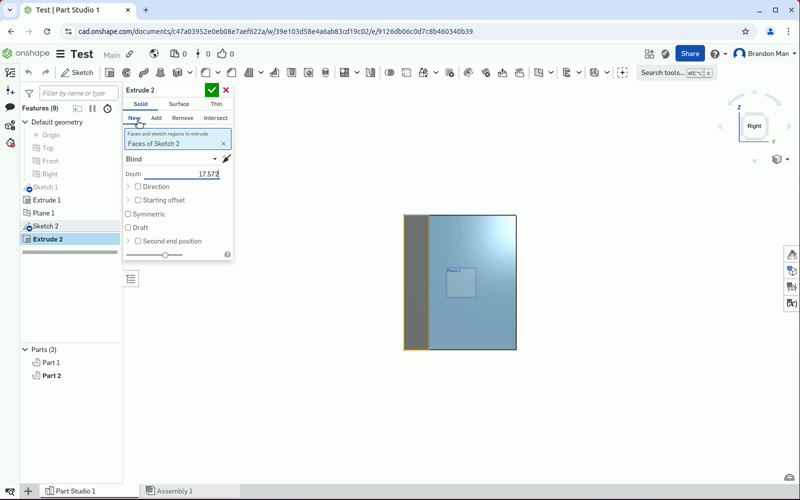
key(enter)
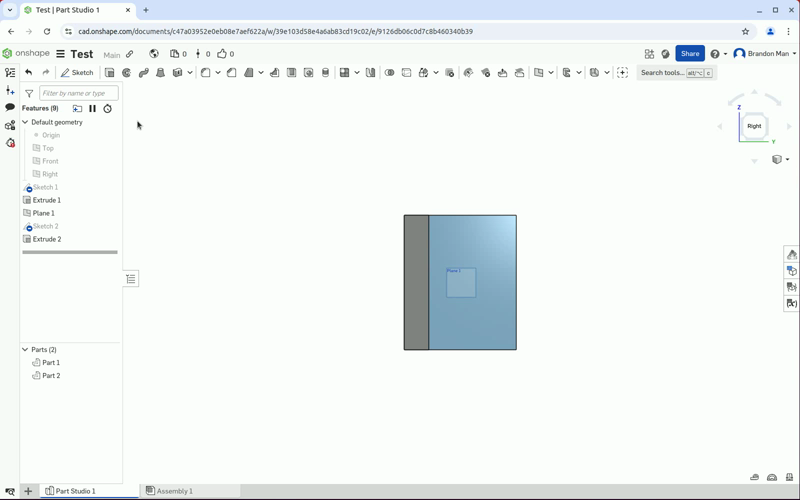
key(shift+h)
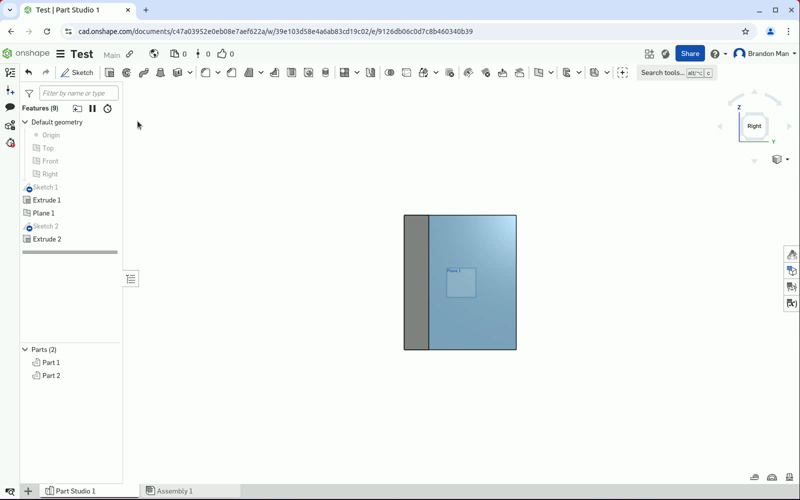
key(shift+h)
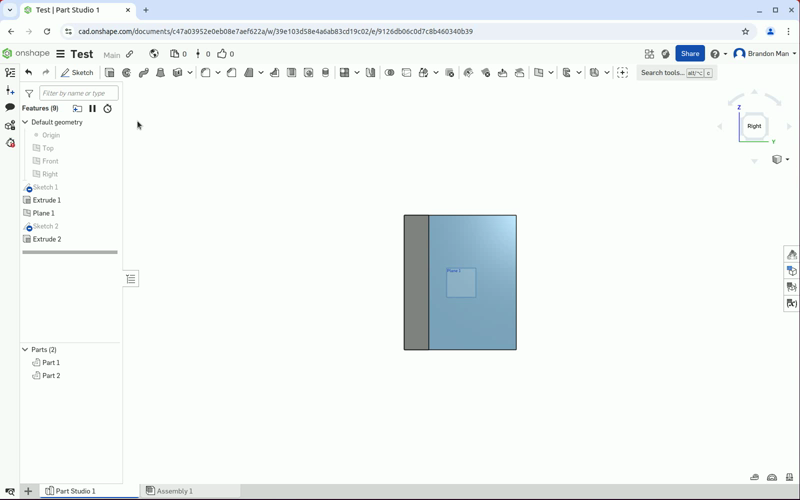
mouse_move(73, 189)
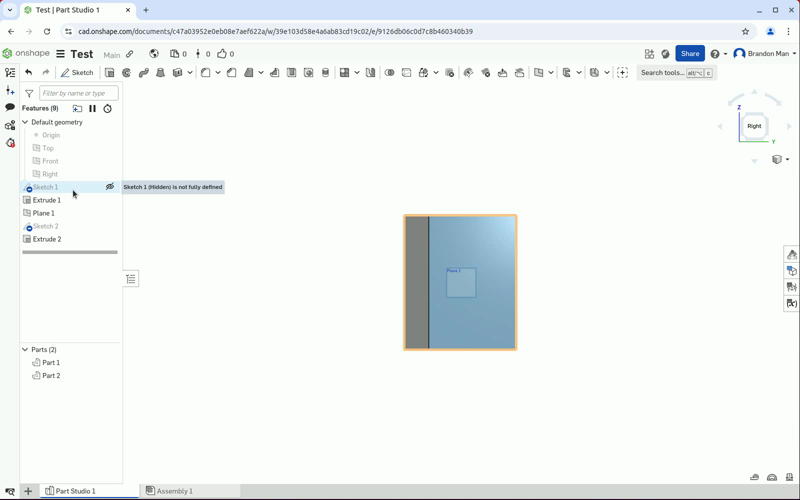
click(73, 189)
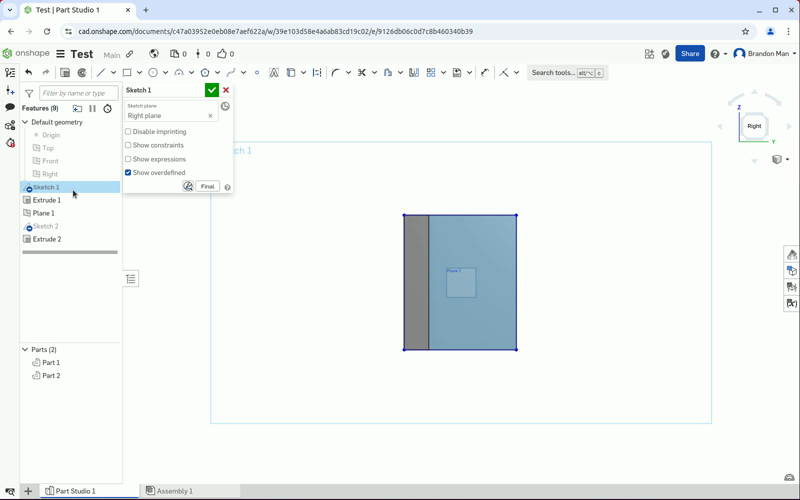
mouse_move(229, 92)
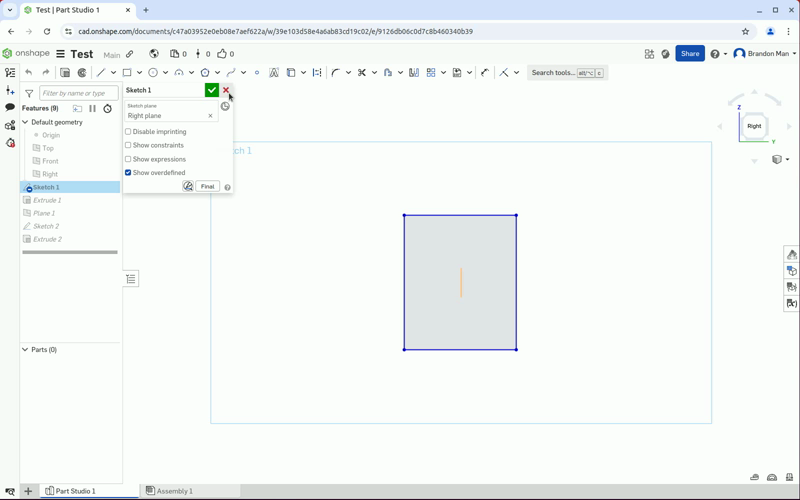
click(229, 92)
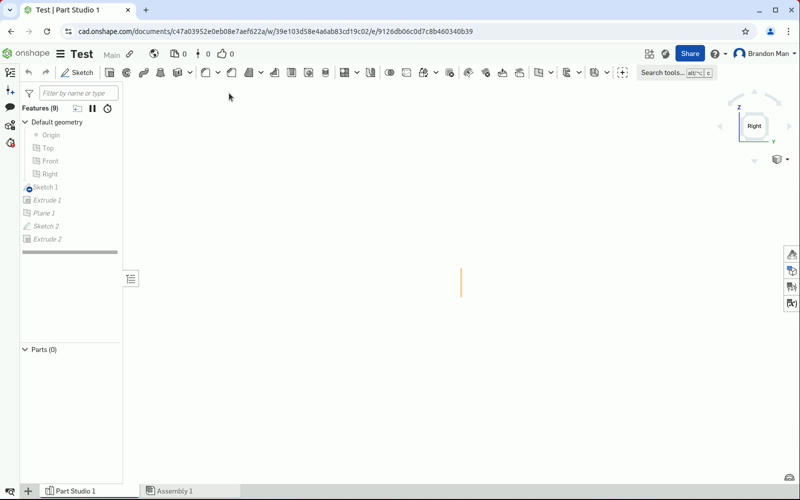
key(shift+s)
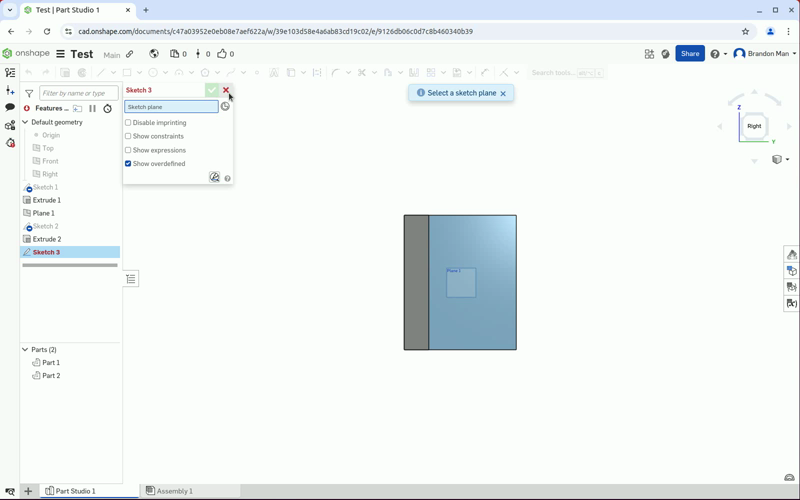
mouse_move(73, 215)
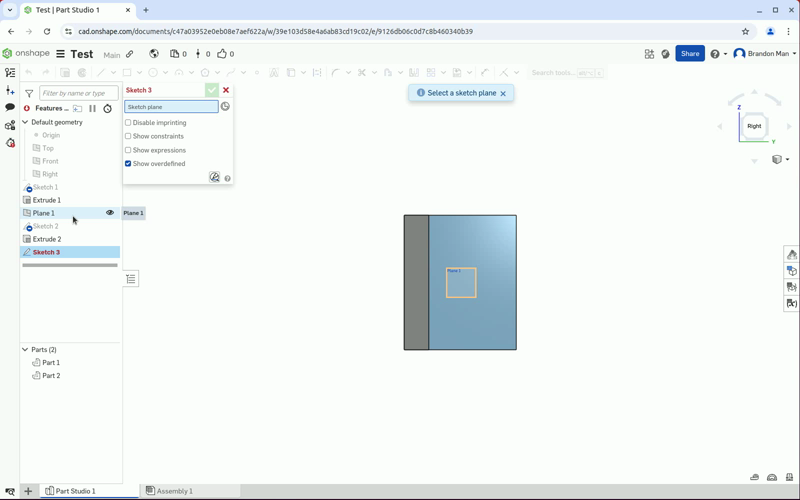
click(73, 215)
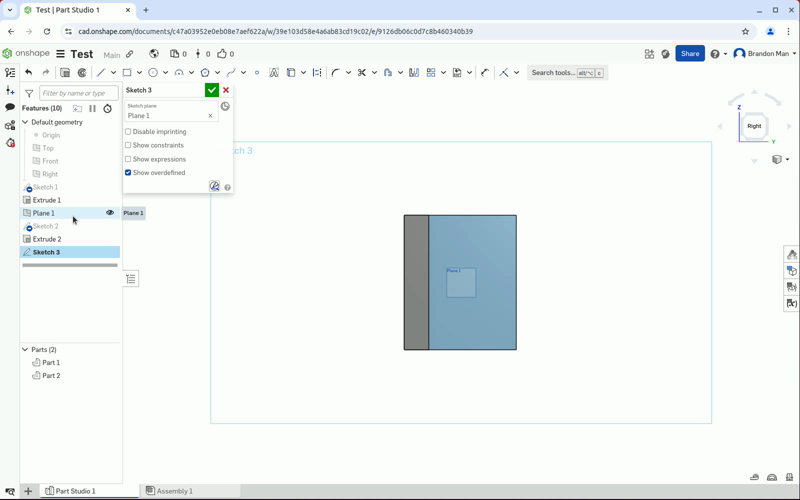
mouse_move(73, 352)
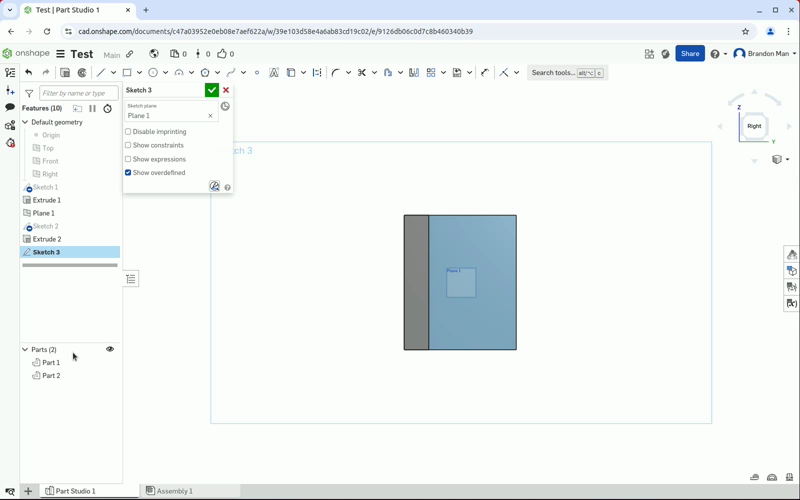
key(y)
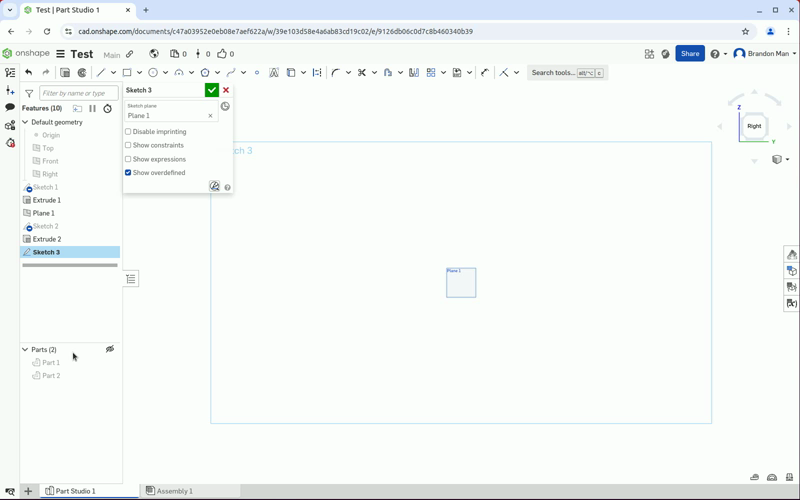
key(l)
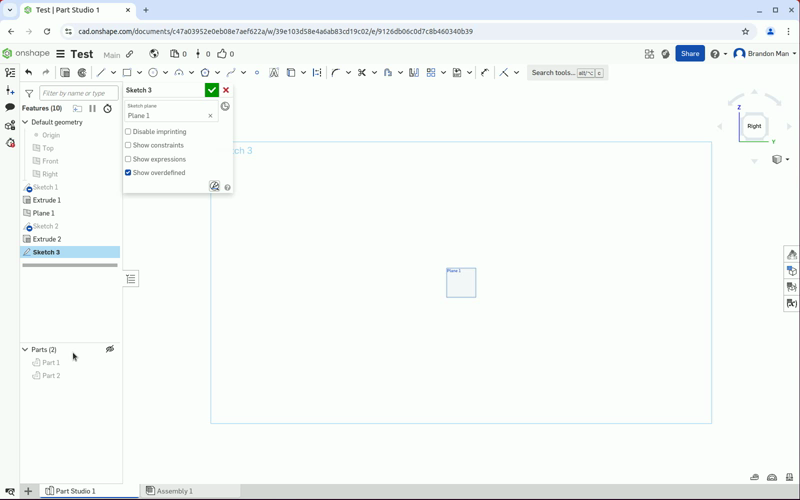
key_down(shift)
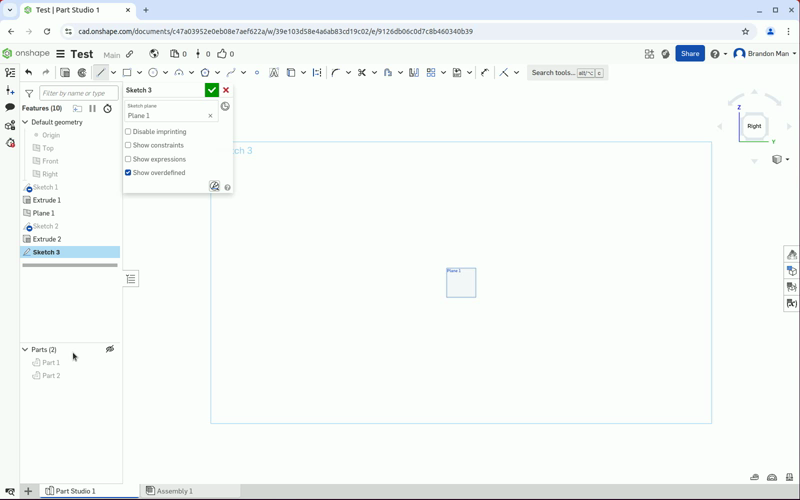
mouse_move(492, 349)
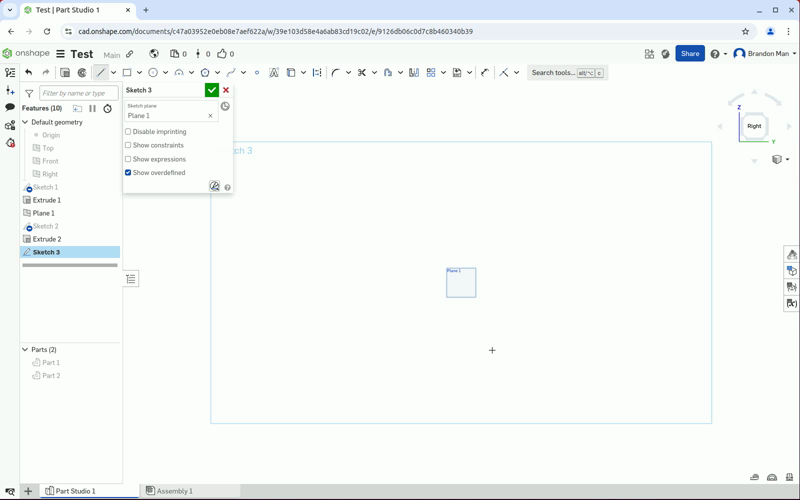
click(492, 349)
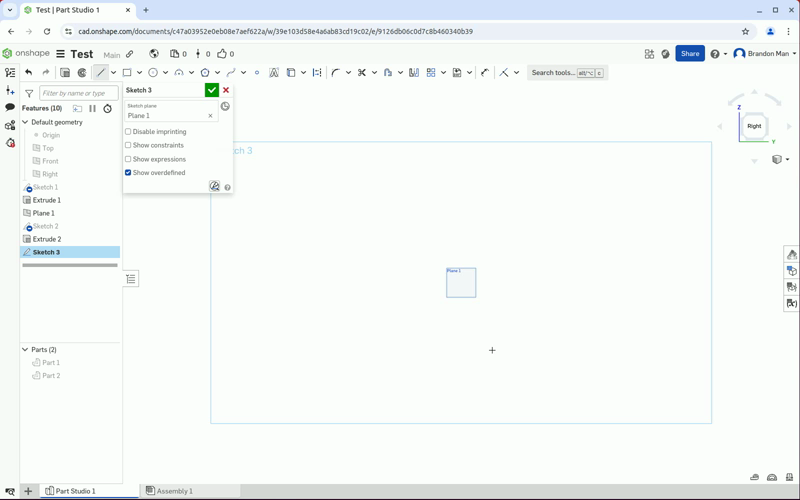
key_up(shift)
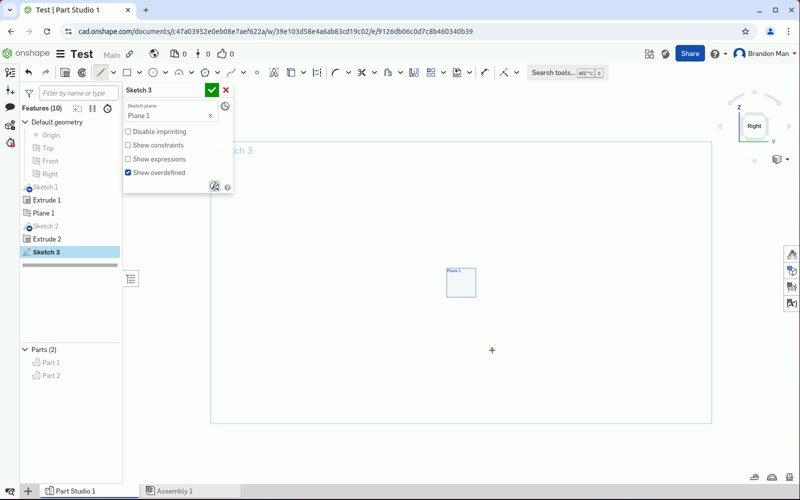
key_down(shift)
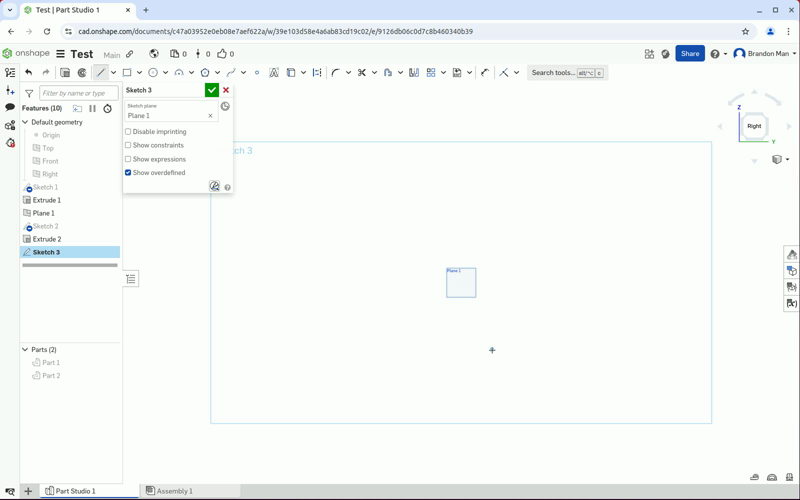
mouse_move(522, 349)
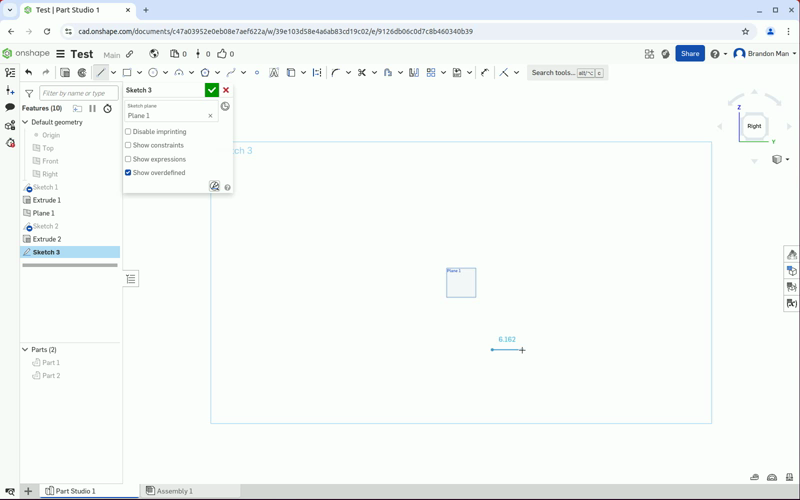
mouse_move(516, 349)
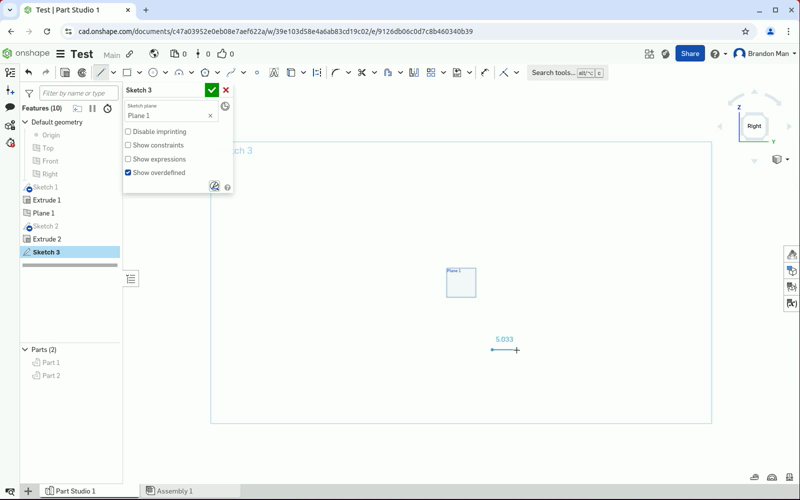
click(516, 349)
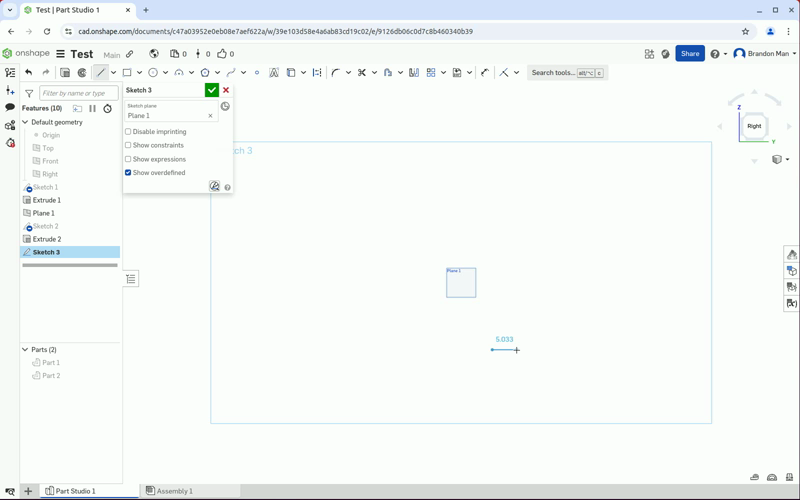
key_up(shift)
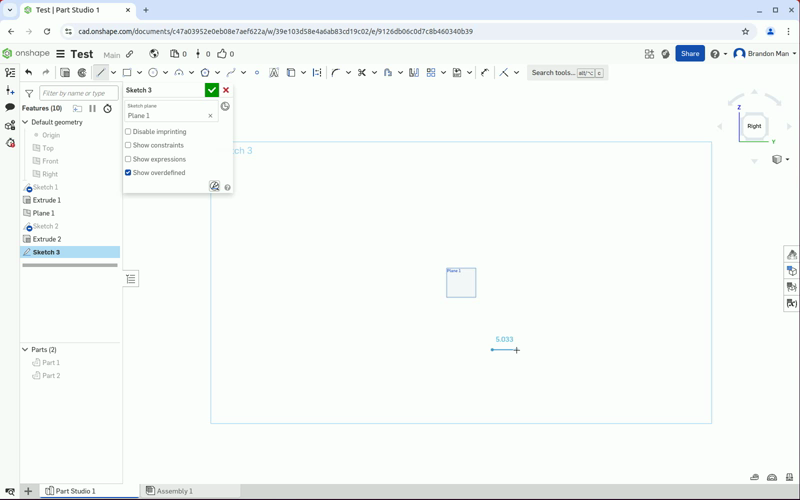
key_down(shift)
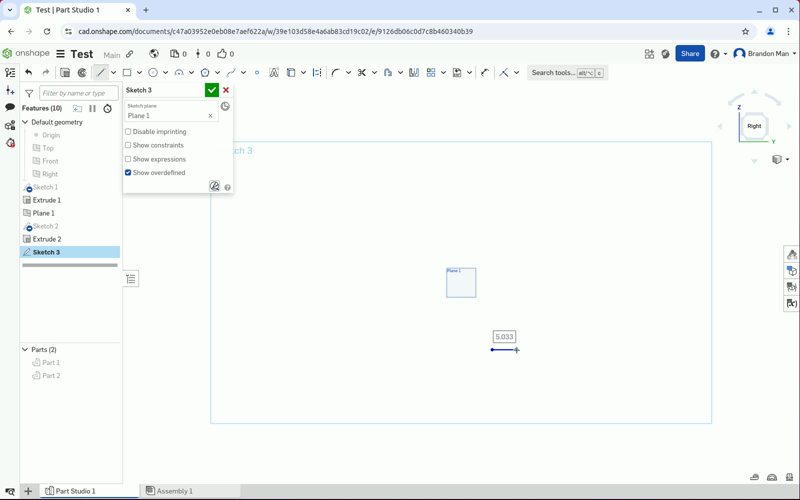
mouse_move(516, 215)
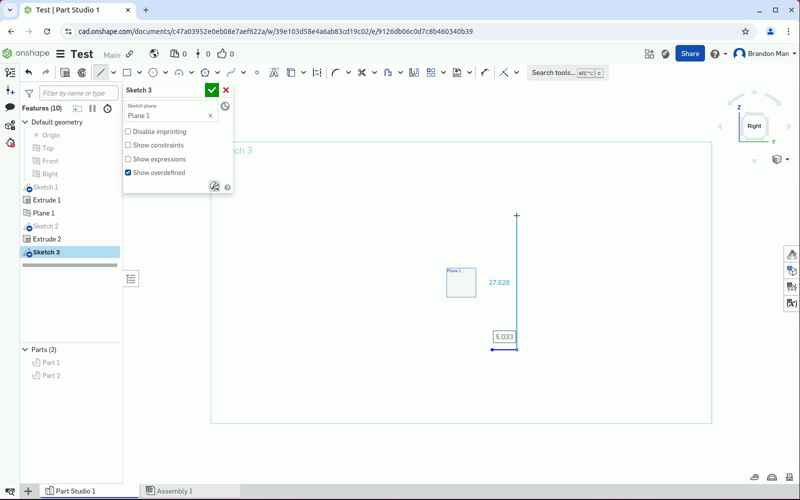
click(516, 215)
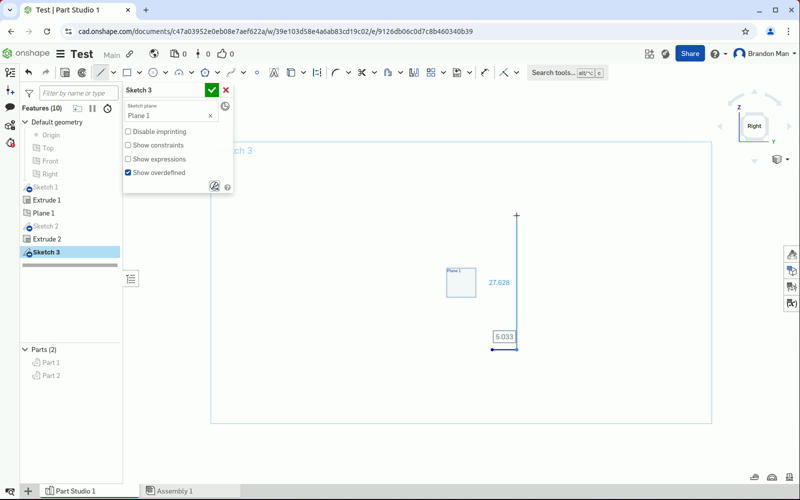
key_up(shift)
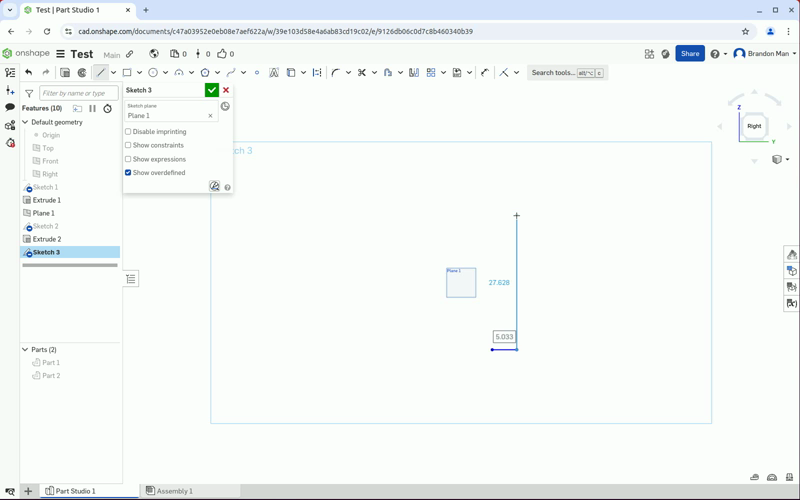
key_down(shift)
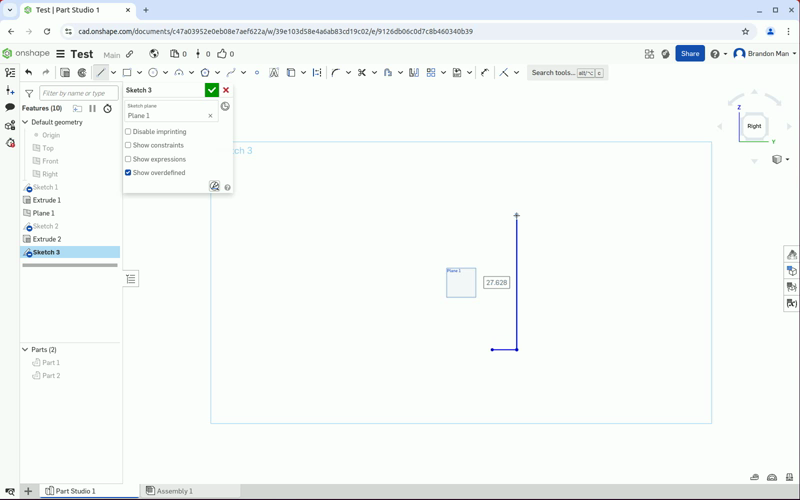
mouse_move(546, 215)
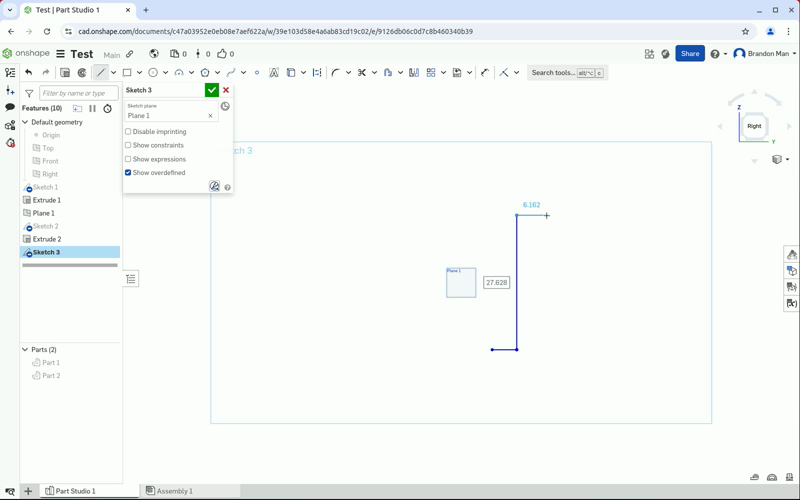
mouse_move(492, 215)
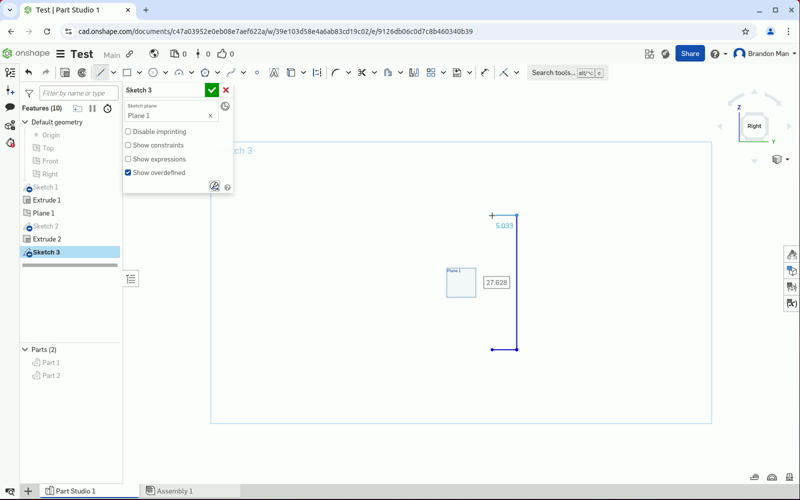
click(492, 215)
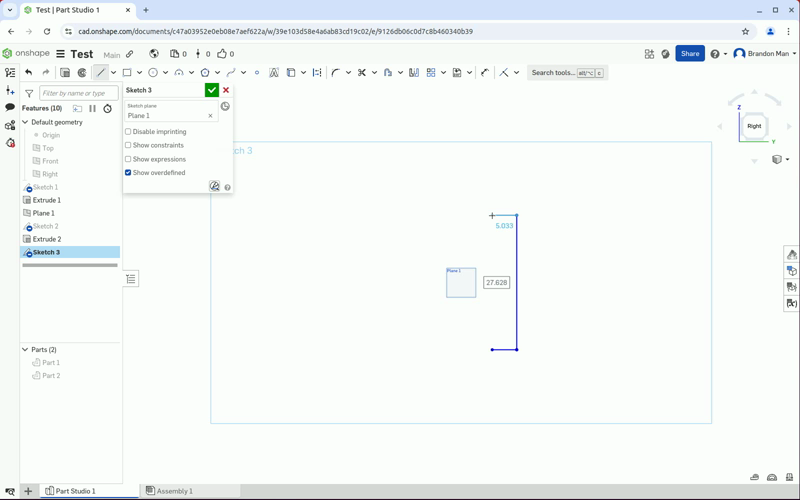
key_up(shift)
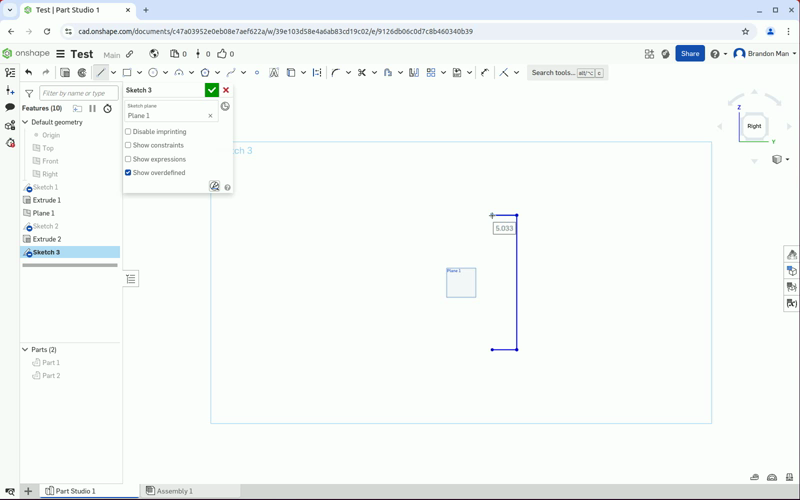
key_down(shift)
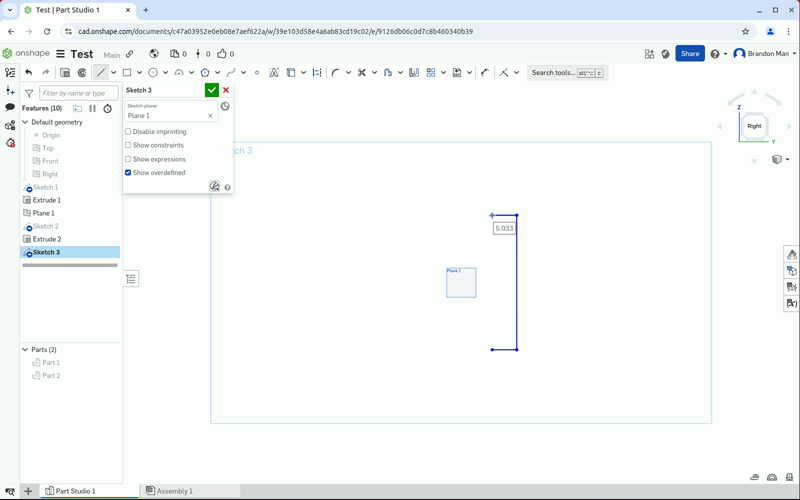
mouse_move(492, 349)
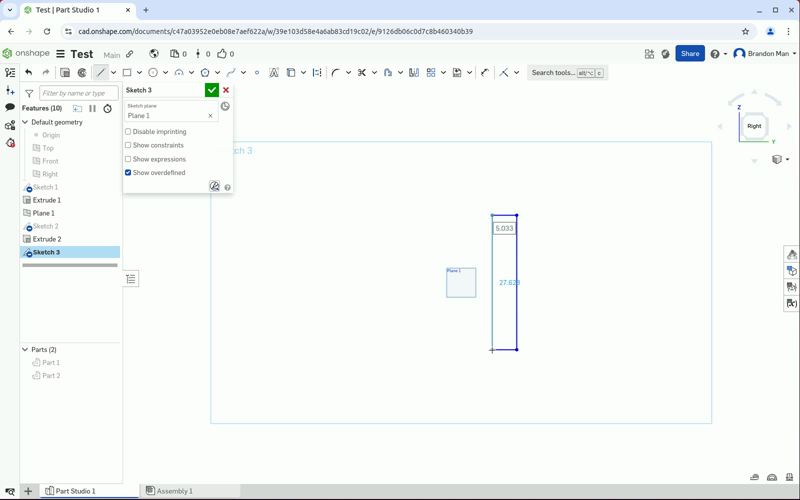
key_up(shift)
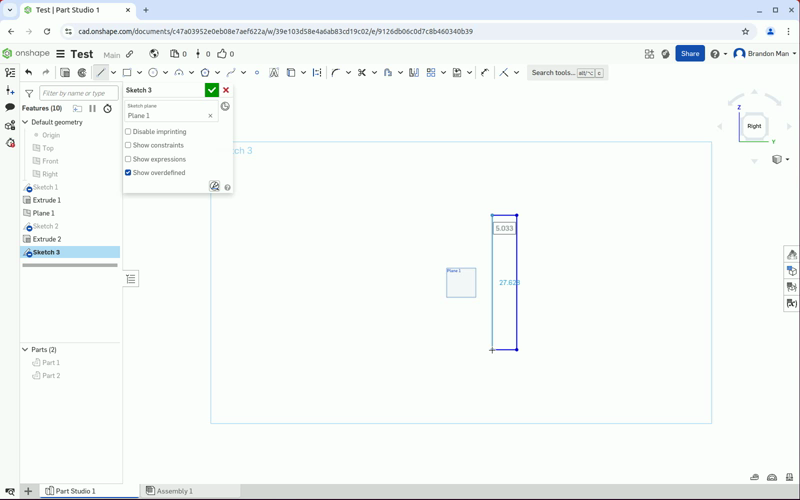
click(492, 349)
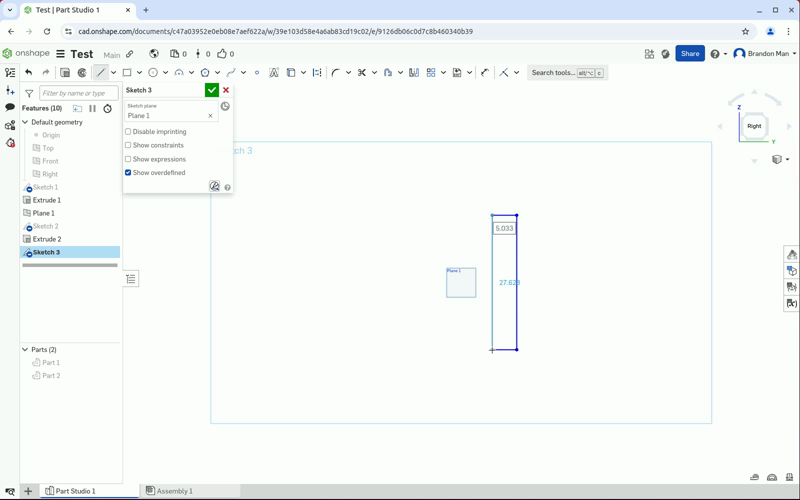
key(esc)
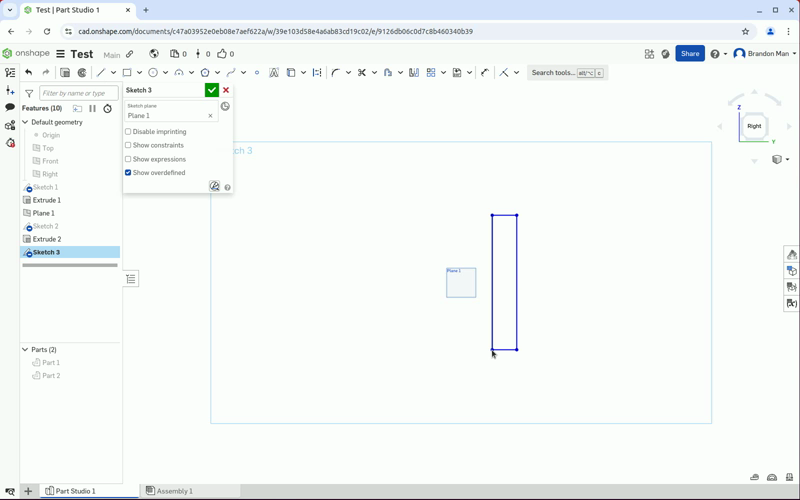
mouse_move(508, 246)
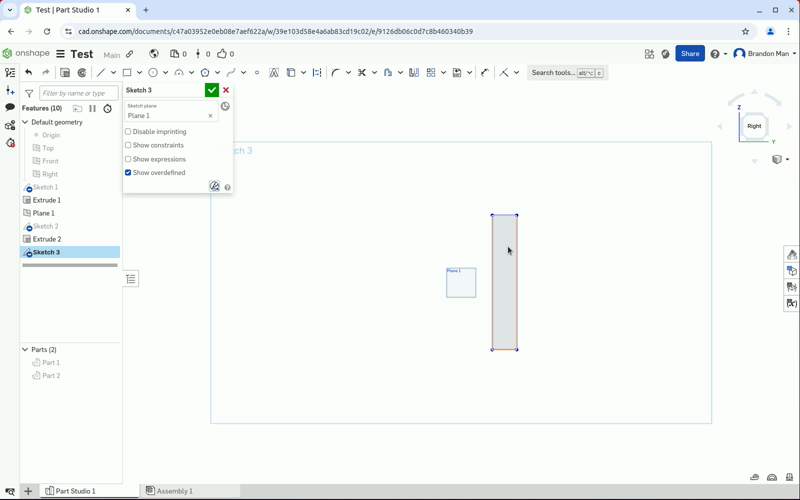
click(508, 246)
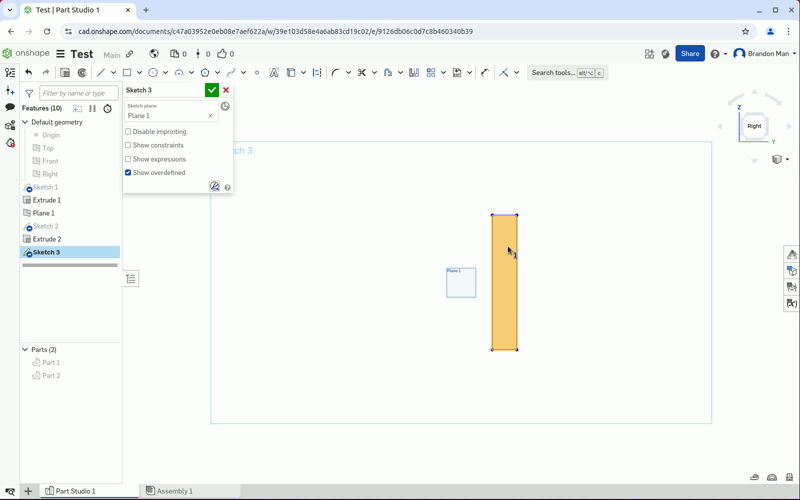
mouse_move(73, 352)
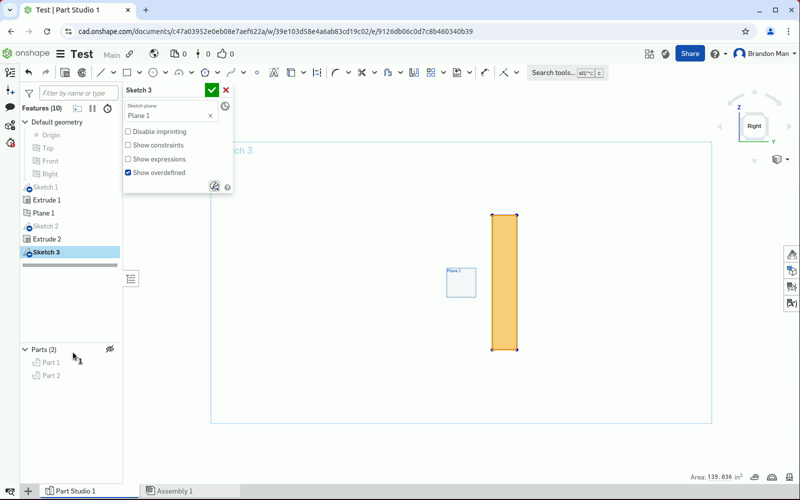
key(shift+y)
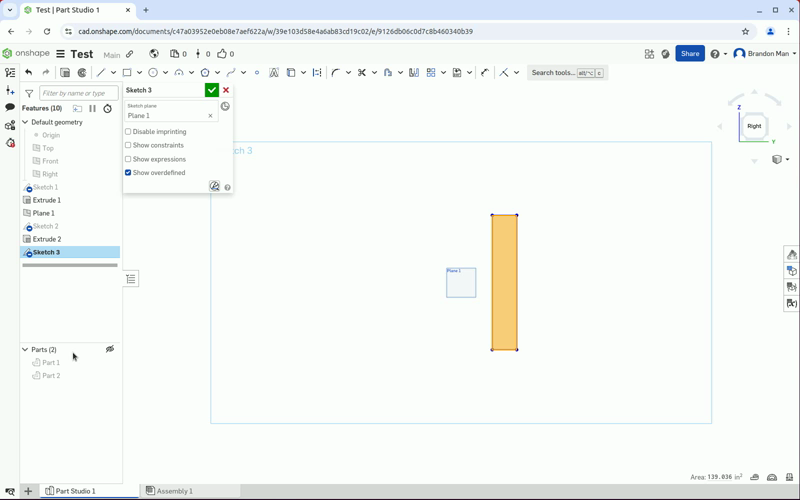
key(shift+e)
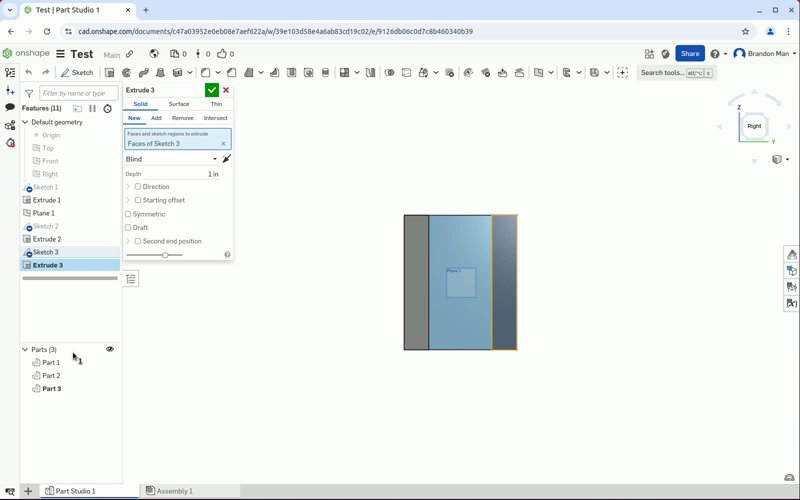
mouse_move(143, 106)
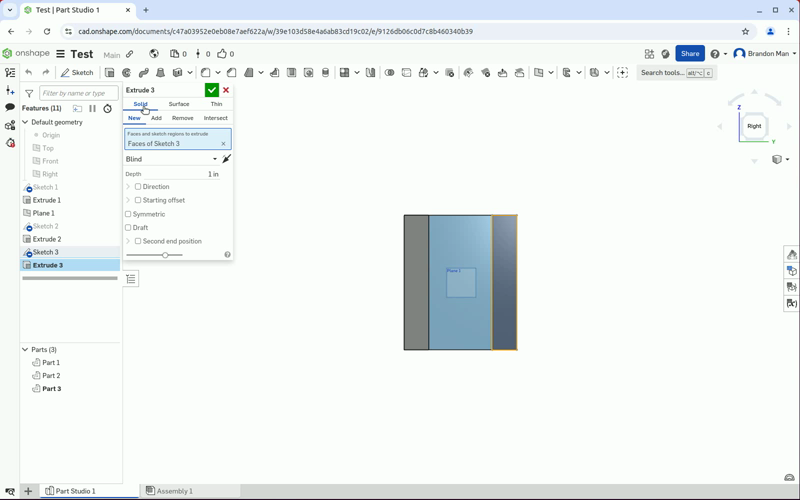
click(143, 106)
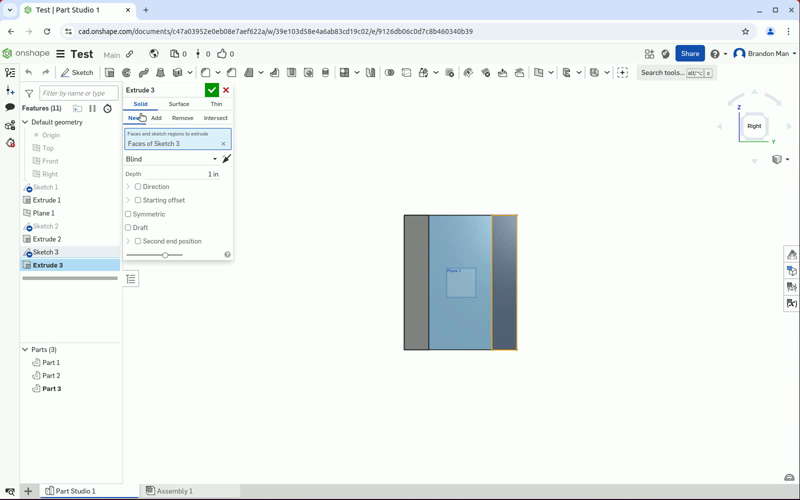
mouse_move(137, 120)
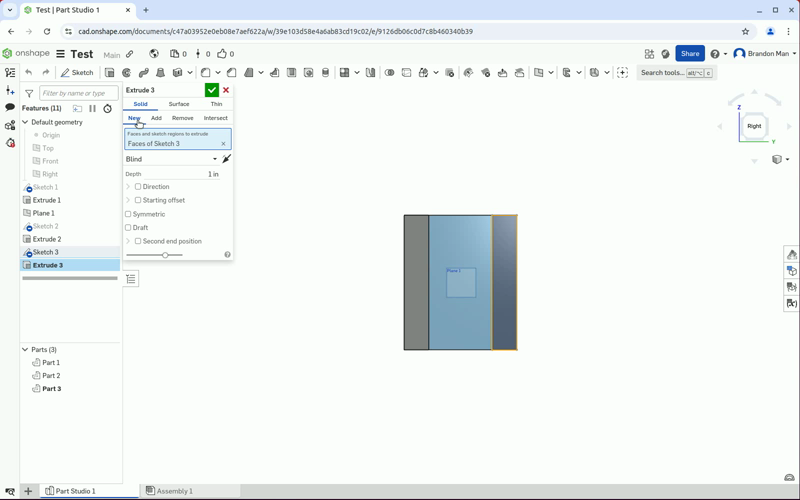
click(137, 120)
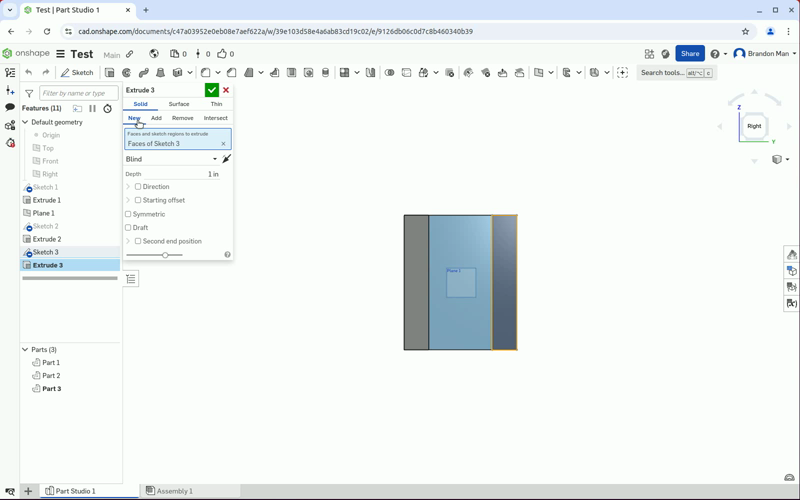
key(tab, 4)
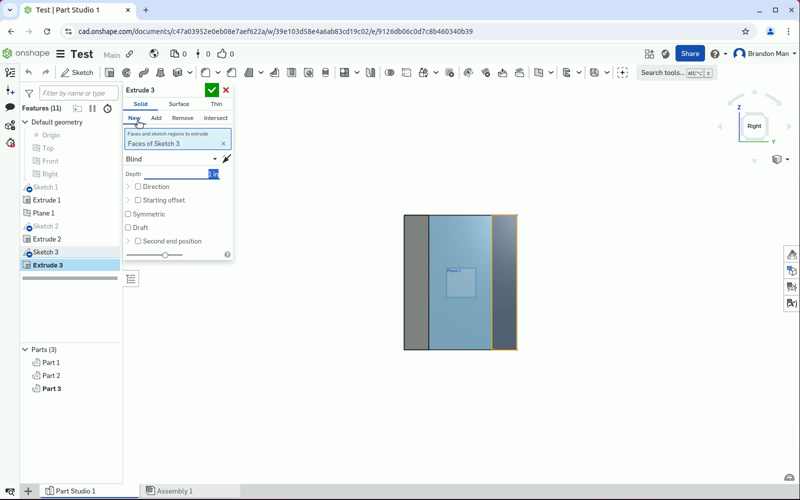
text(17.572)
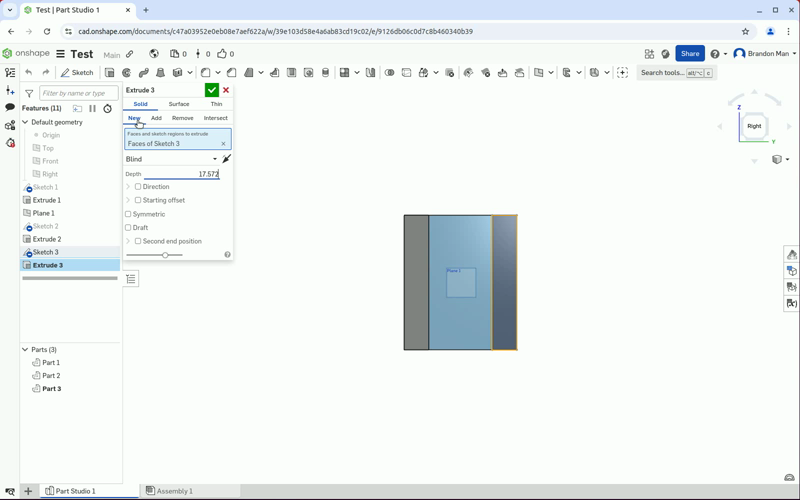
key(enter)
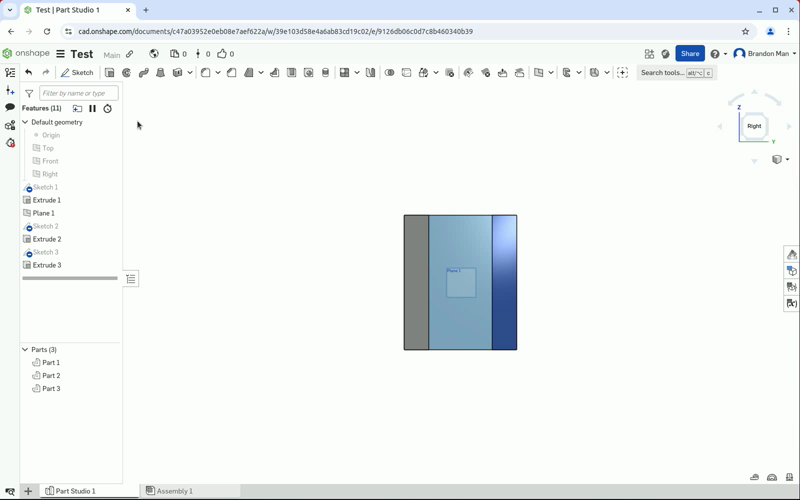
key(shift+h)
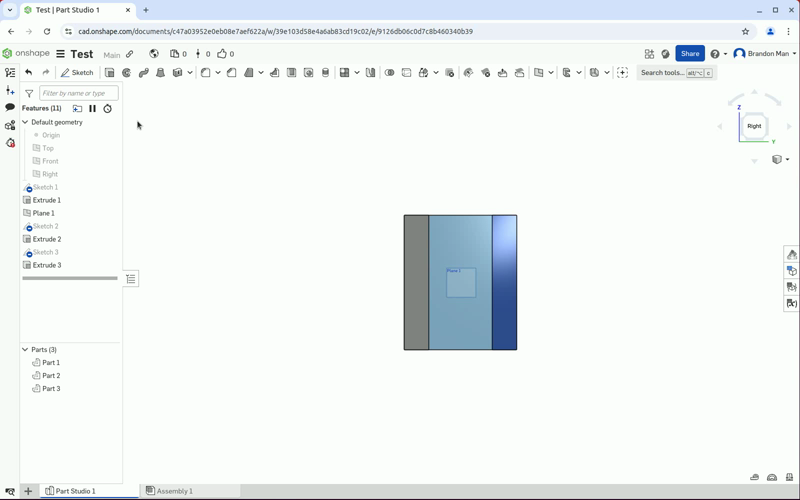
key(shift+h)
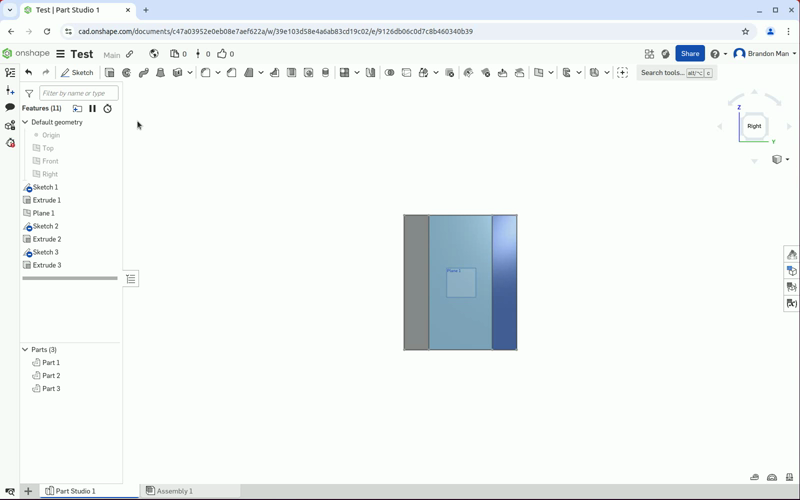
key(shift+7)
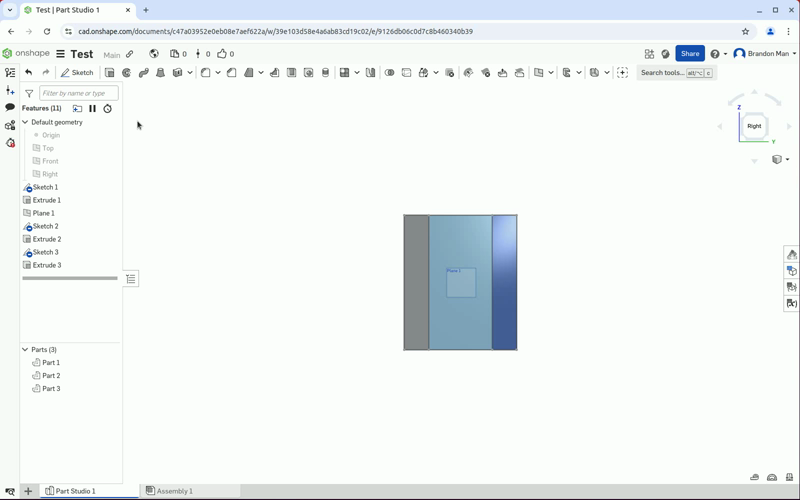
key(right, 2)
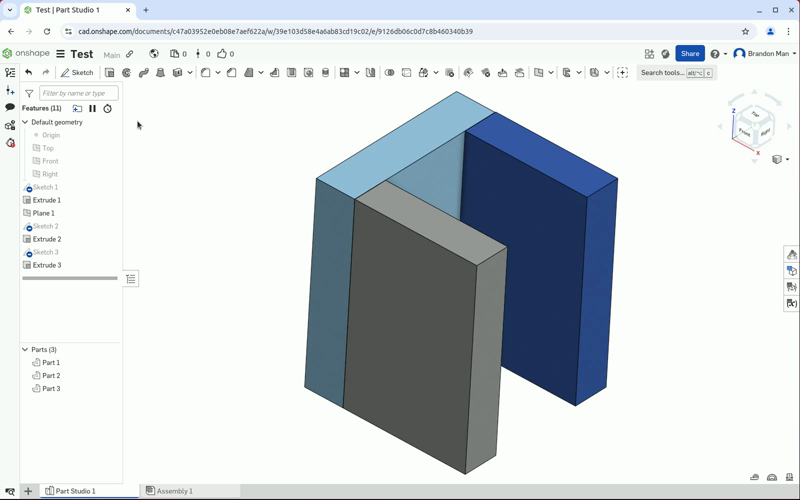
key(down, 2)
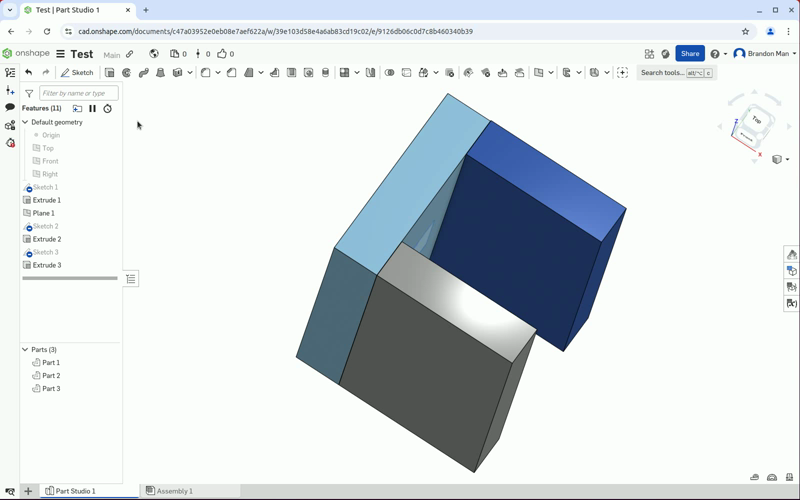
key(up, 2)
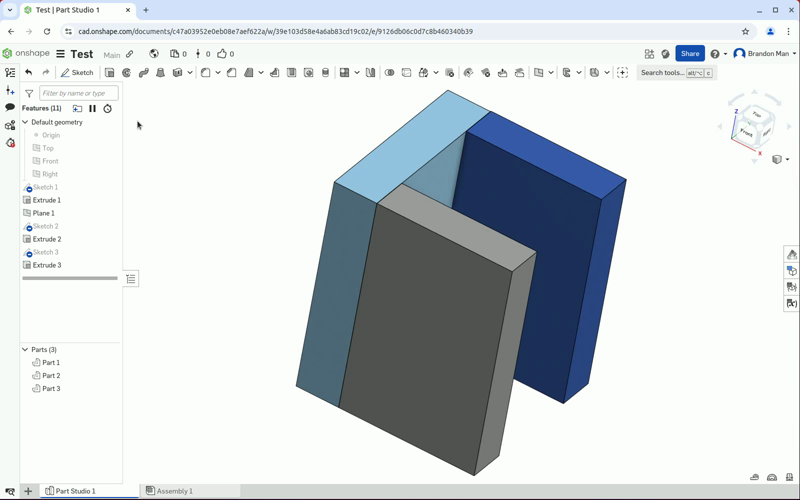
key(left, 2)
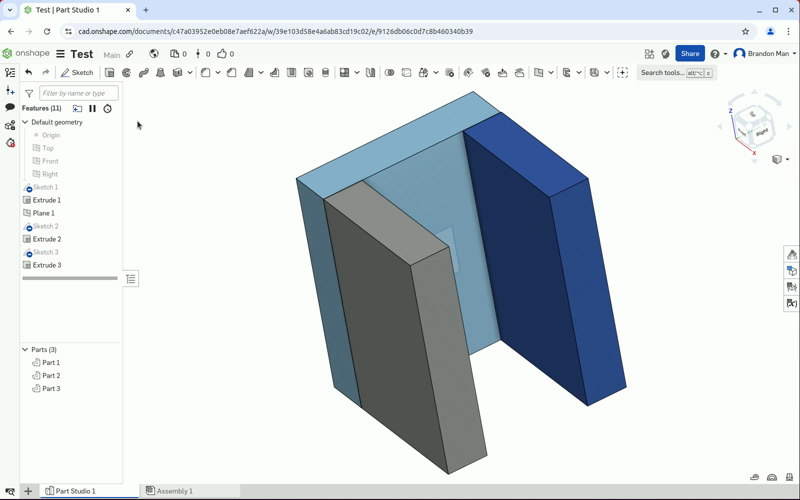
mouse_move(73, 189)
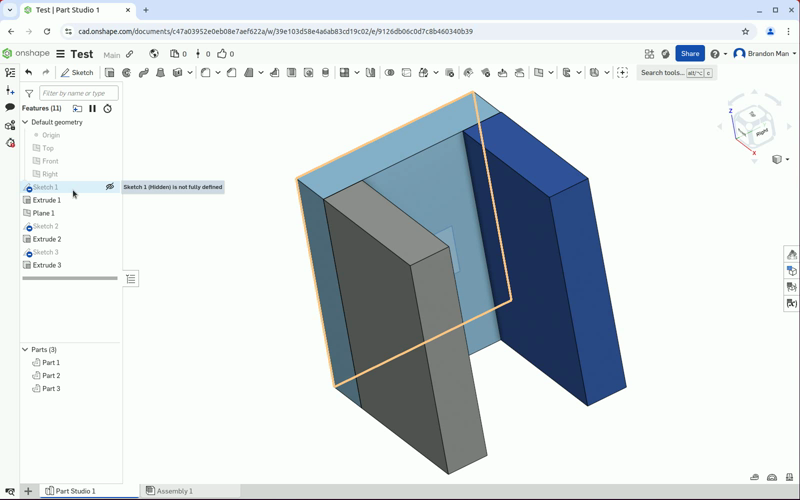
click(73, 189)